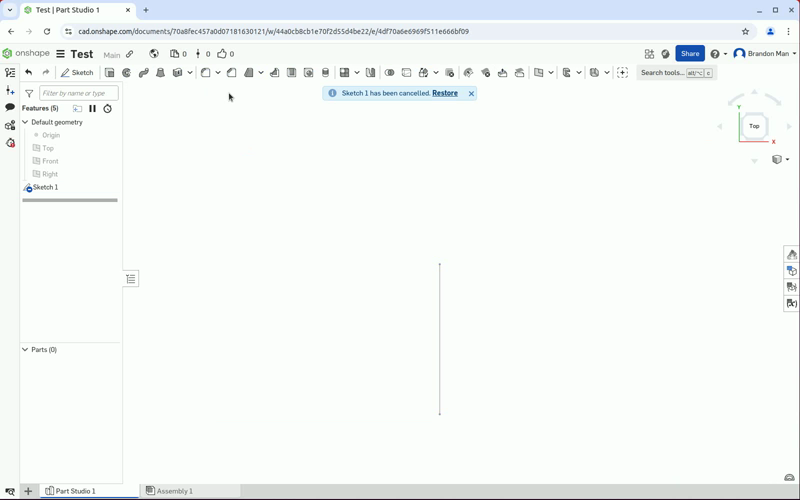
key(shift+h)
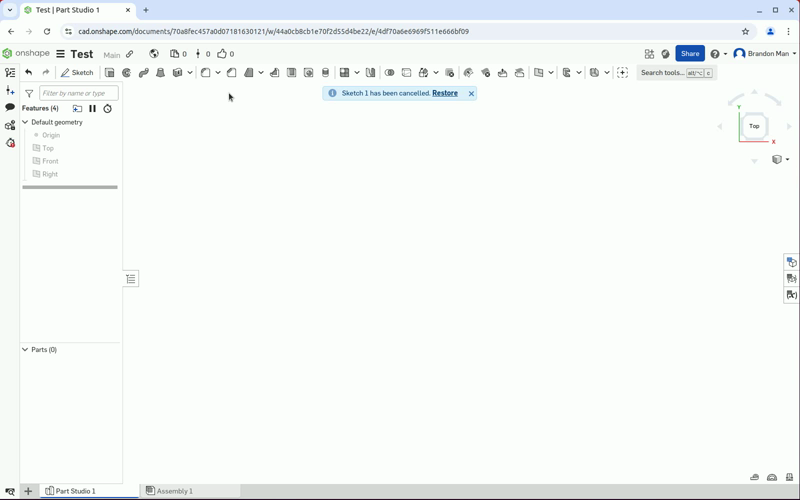
mouse_move(73, 352)
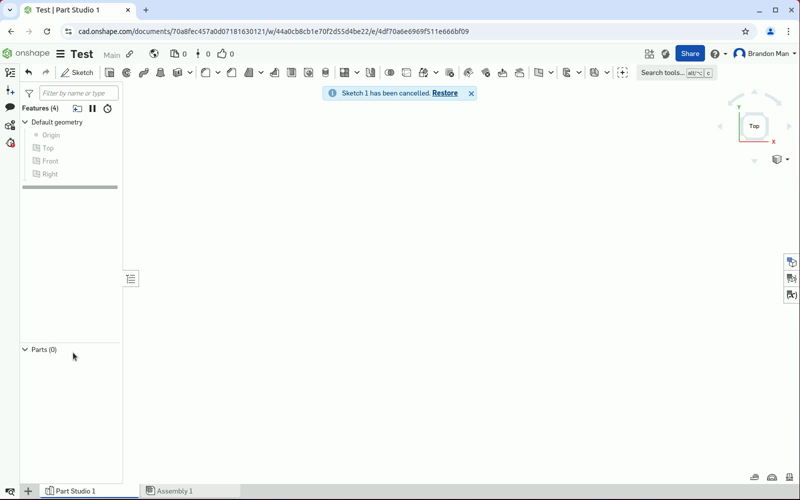
key(y)
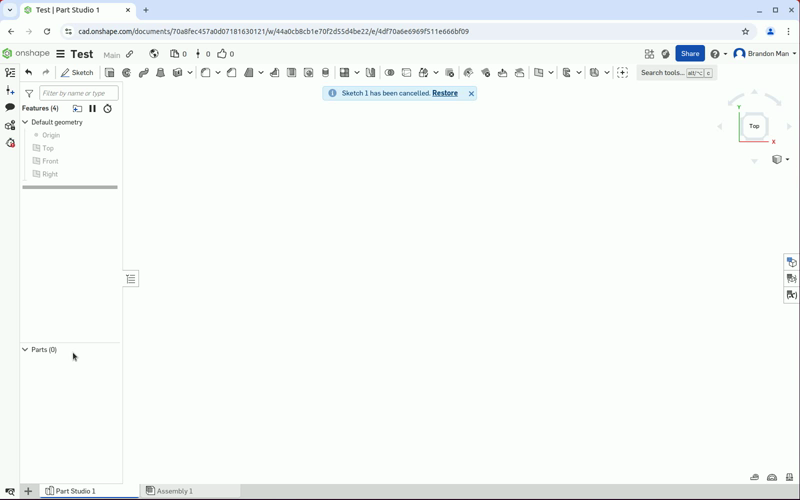
key(shift+p)
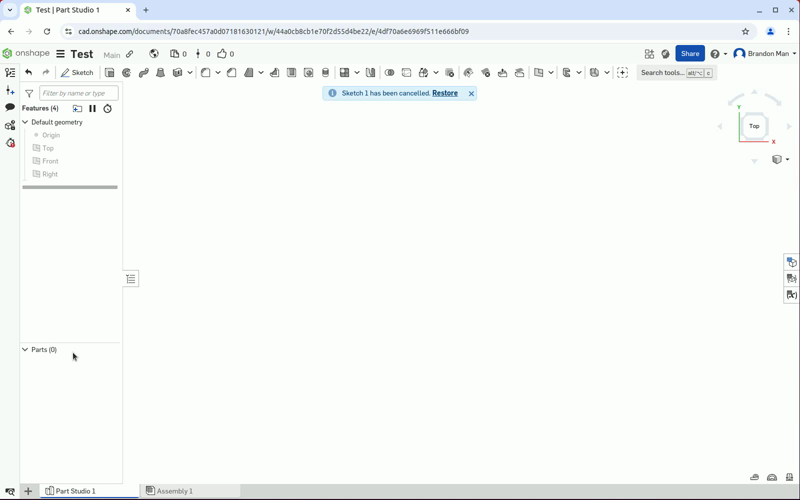
key(space)
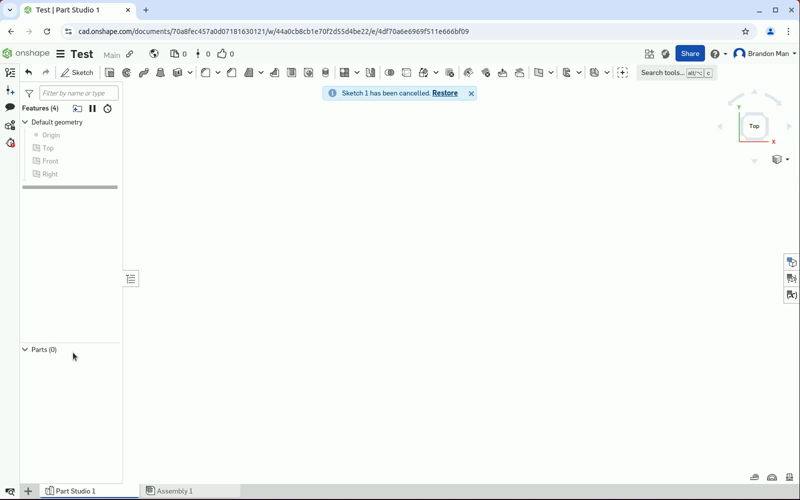
key_down(shift)
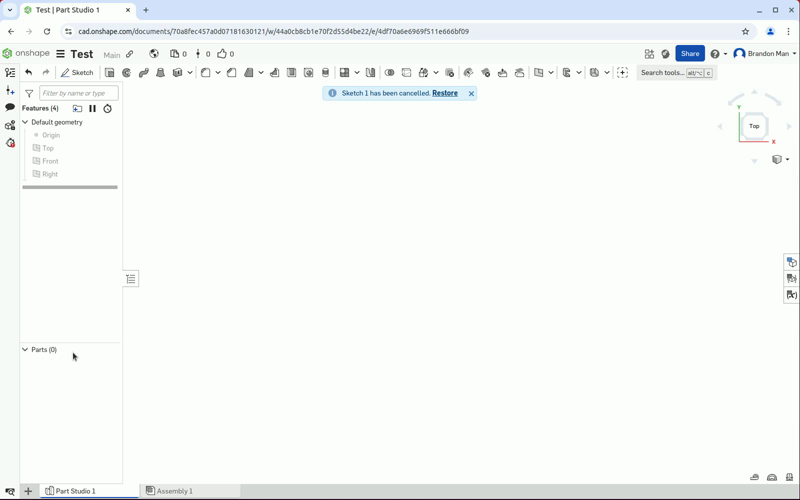
key(up)
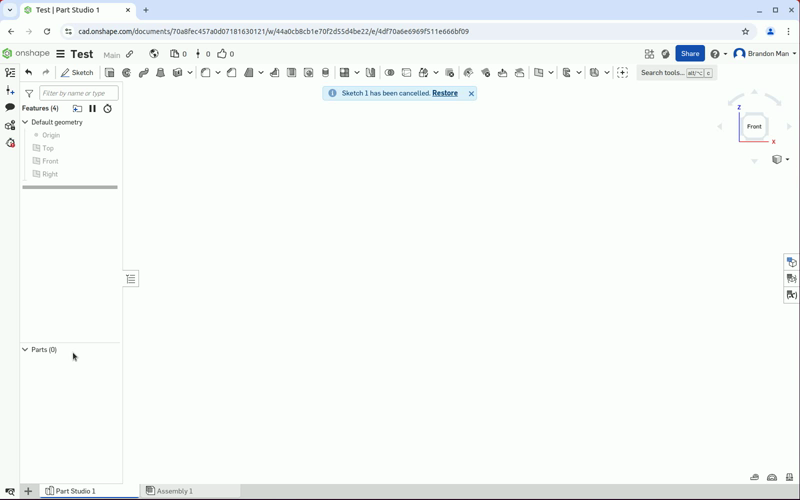
key_up(shift)
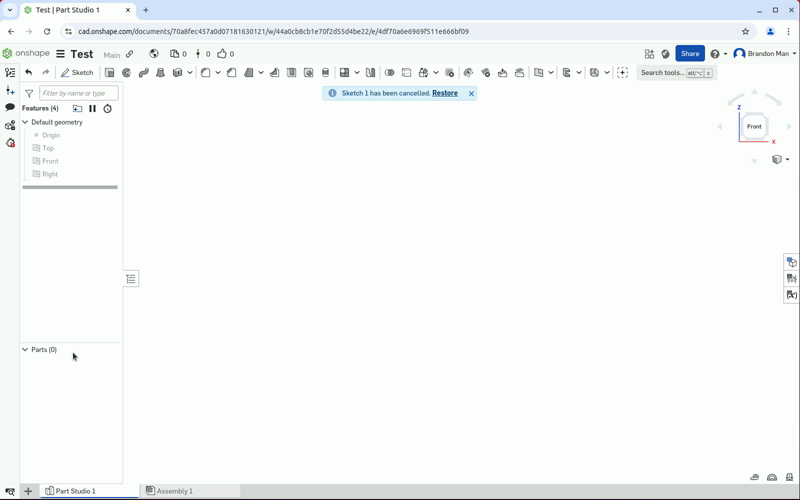
mouse_move(73, 352)
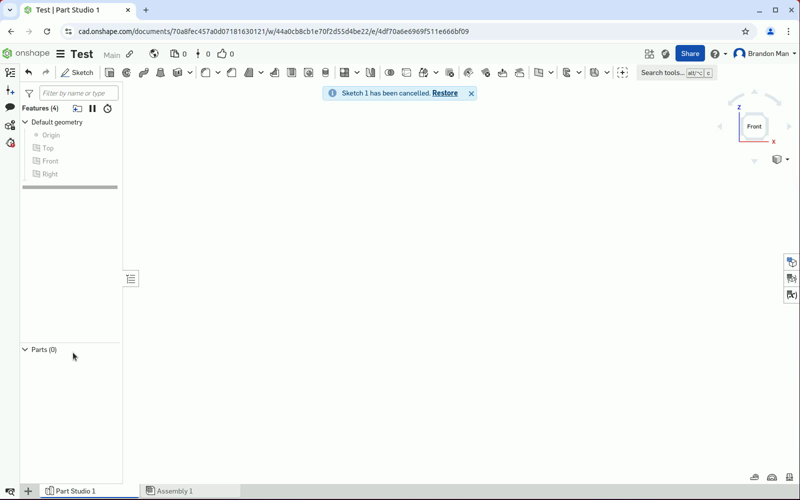
key(shift+y)
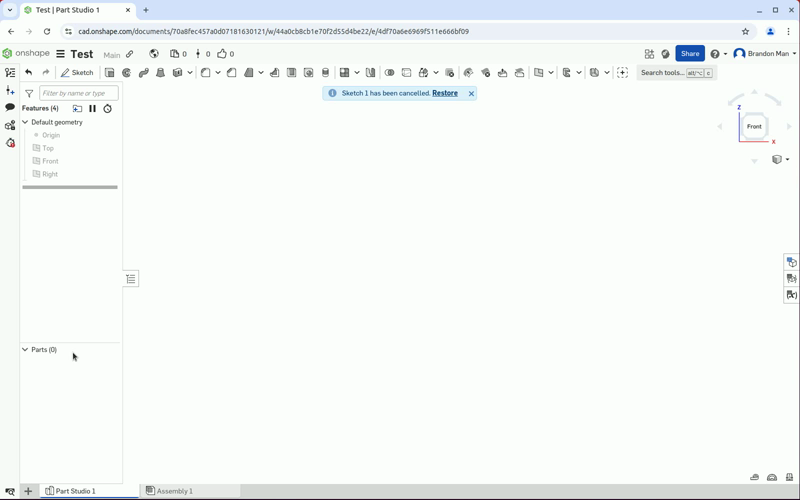
key(shift+s)
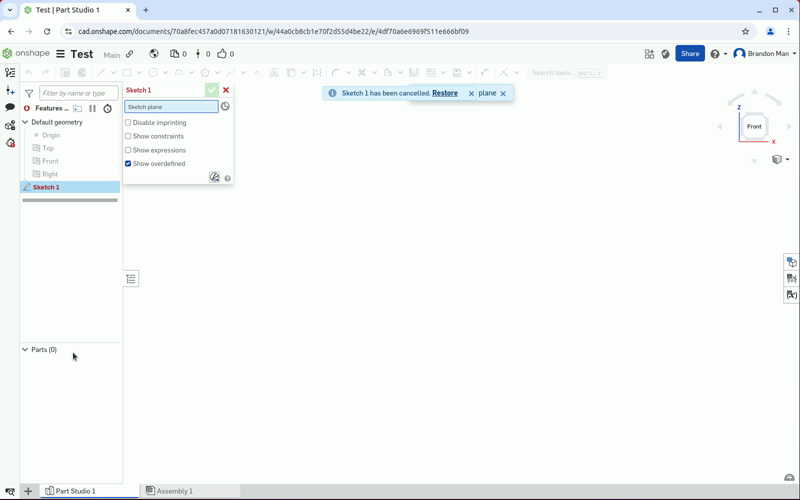
mouse_move(73, 163)
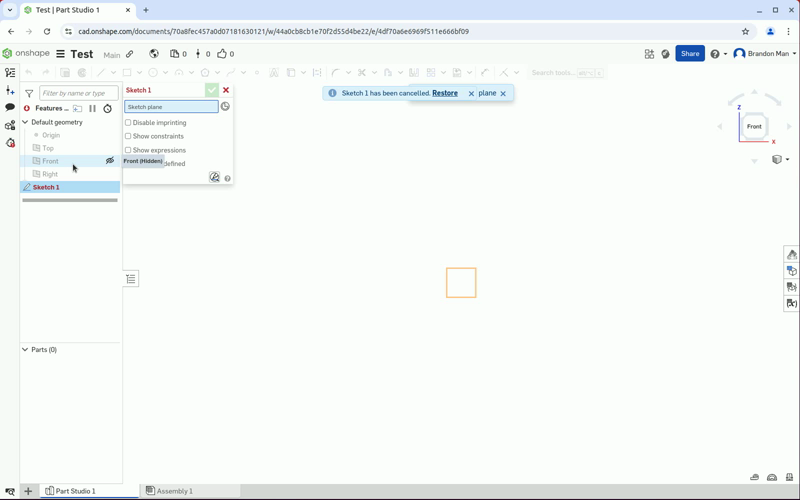
click(73, 163)
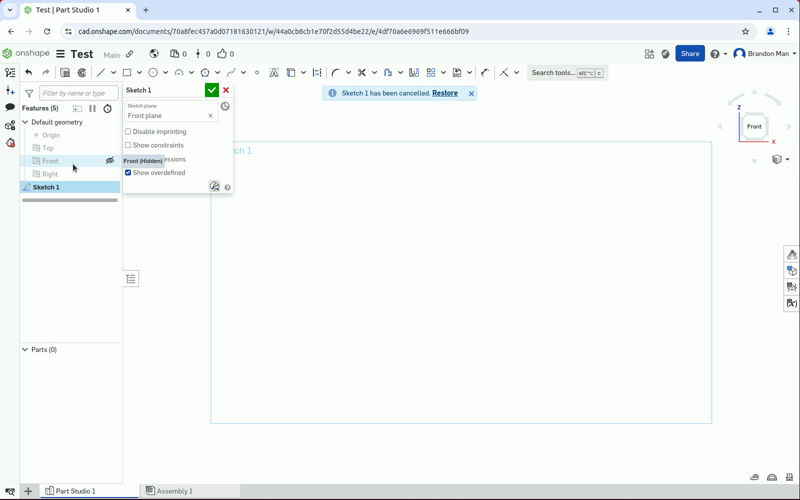
mouse_move(73, 352)
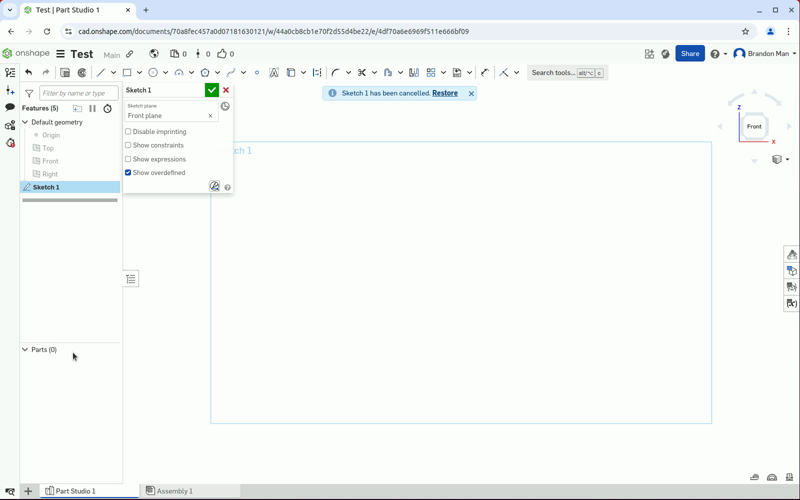
key(y)
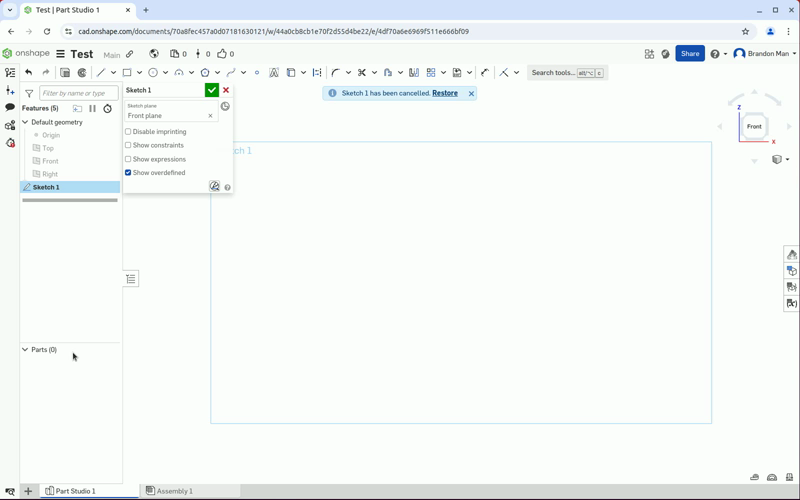
key(c)
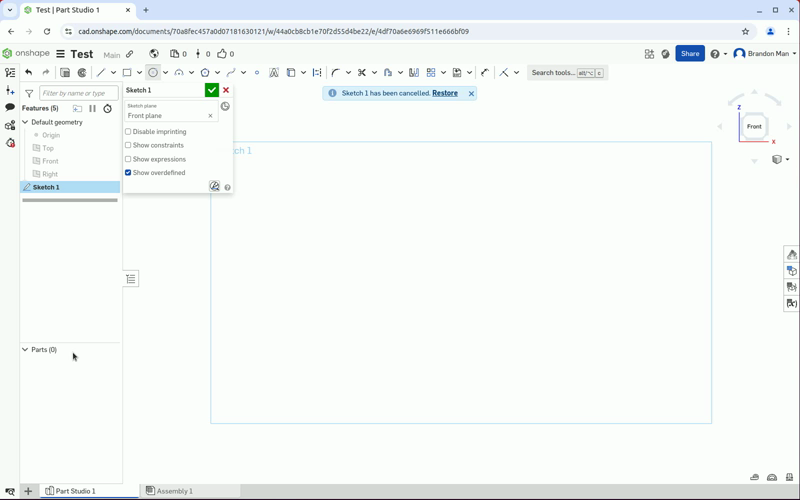
key_down(shift)
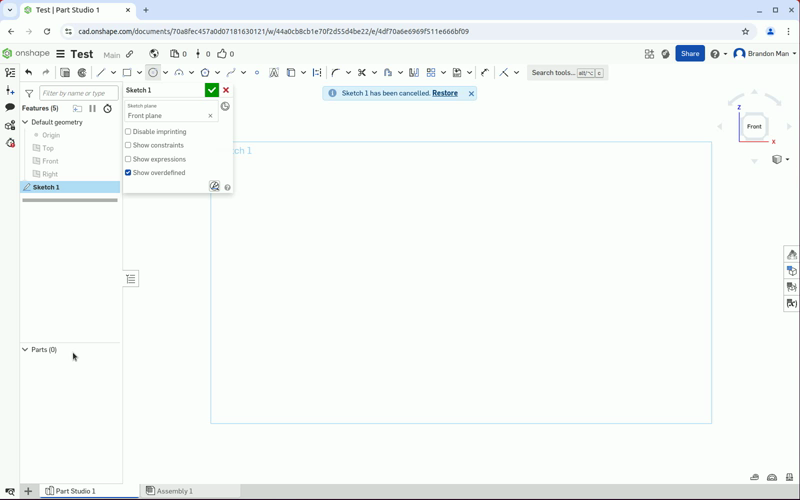
mouse_move(461, 282)
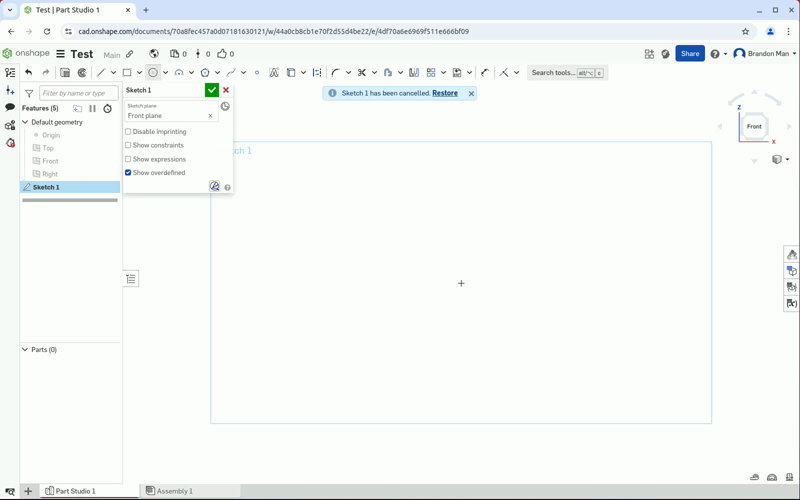
click(461, 282)
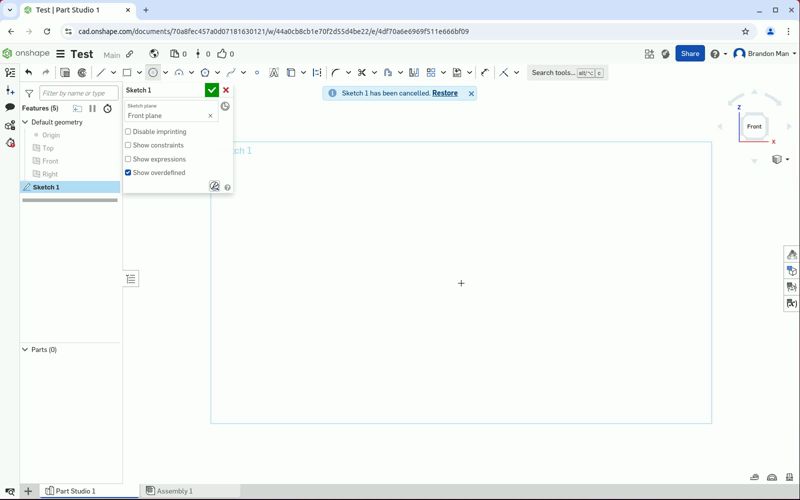
key_up(shift)
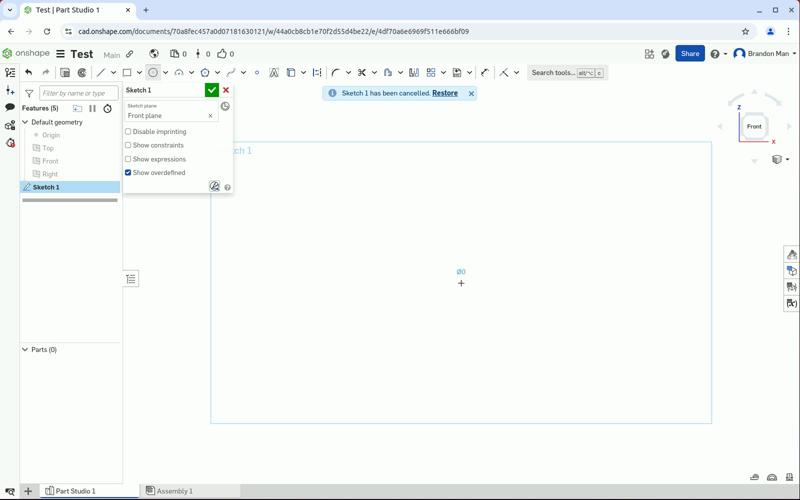
mouse_move(499, 282)
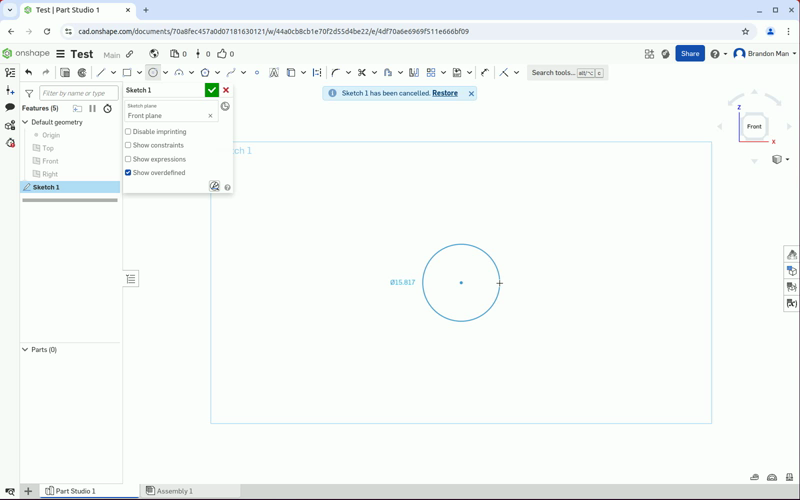
click(499, 282)
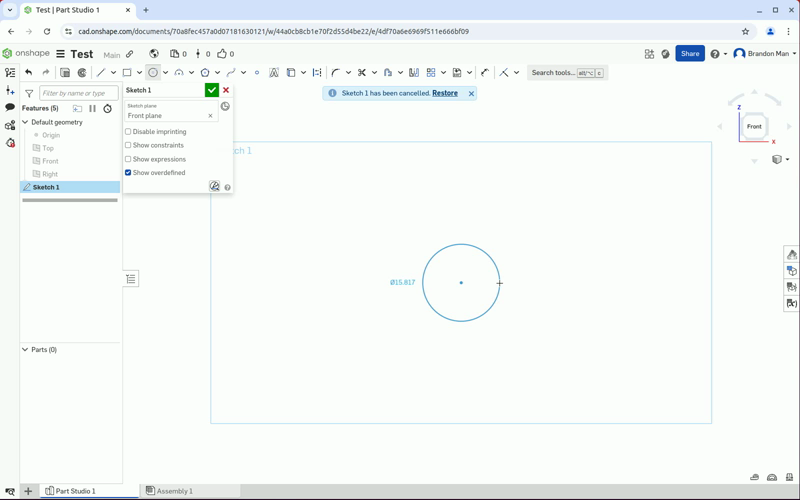
key(esc)
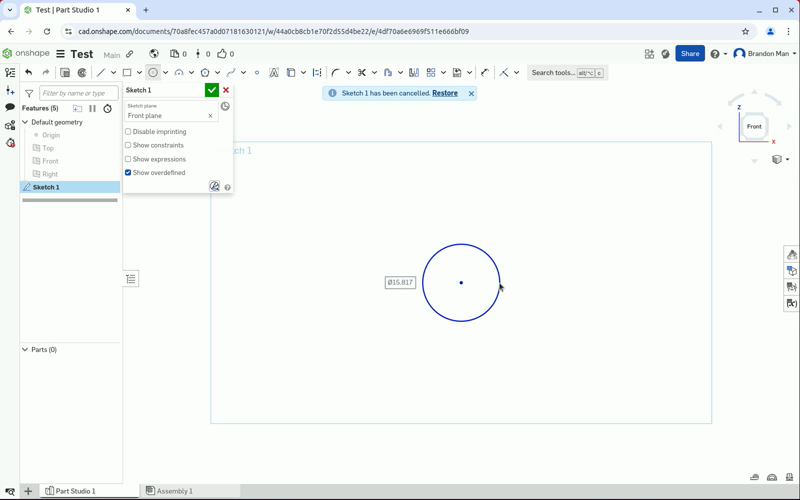
mouse_move(475, 286)
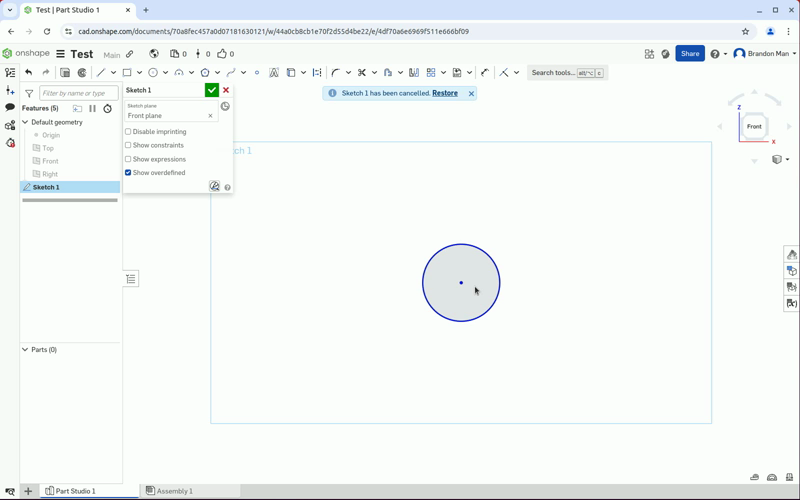
click(475, 286)
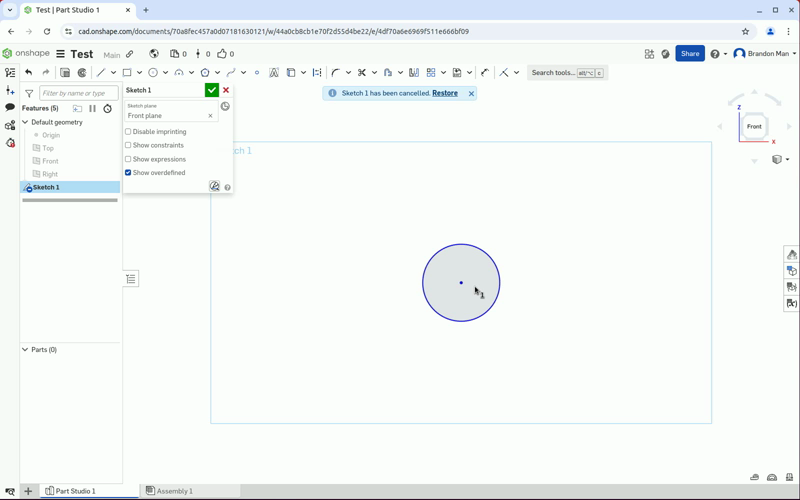
mouse_move(73, 352)
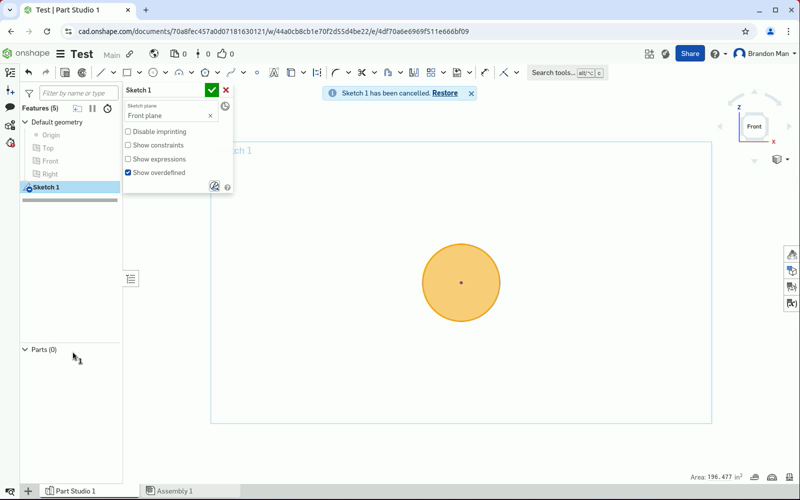
key(shift+y)
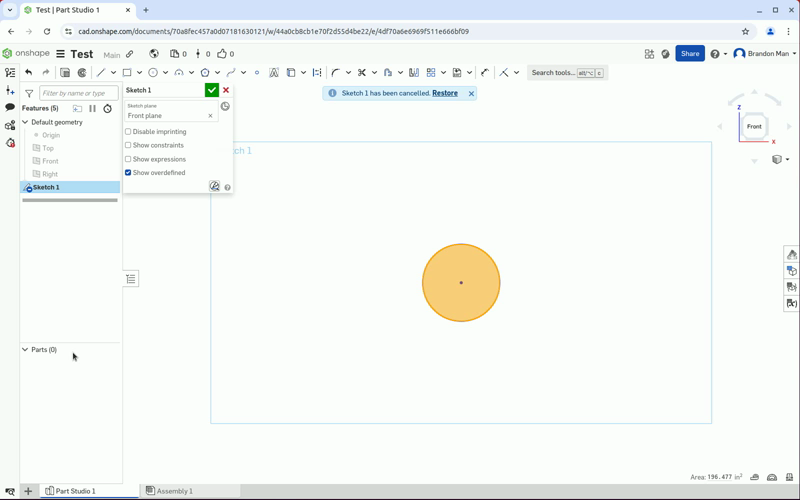
key(shift+e)
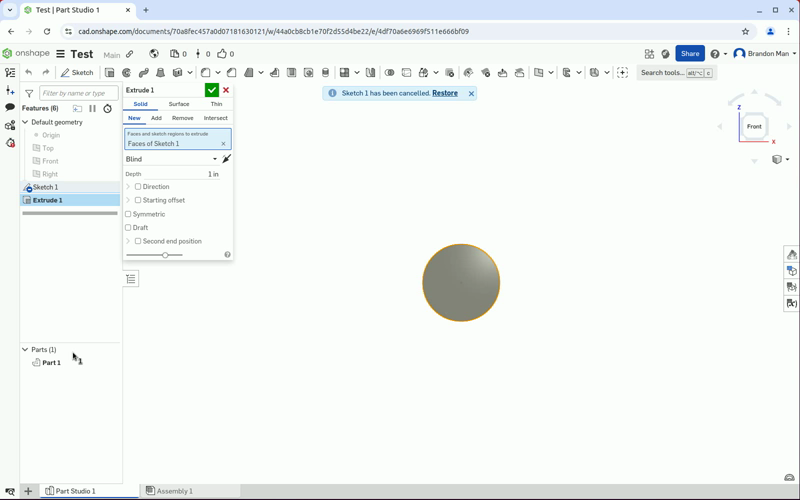
mouse_move(143, 106)
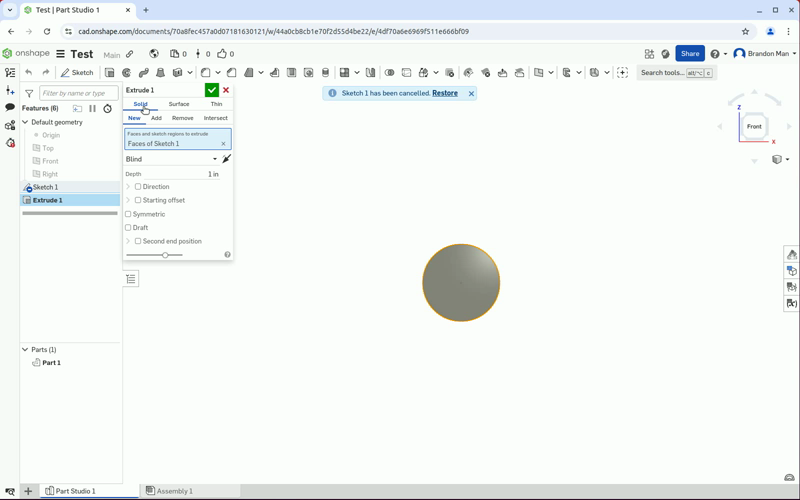
click(143, 106)
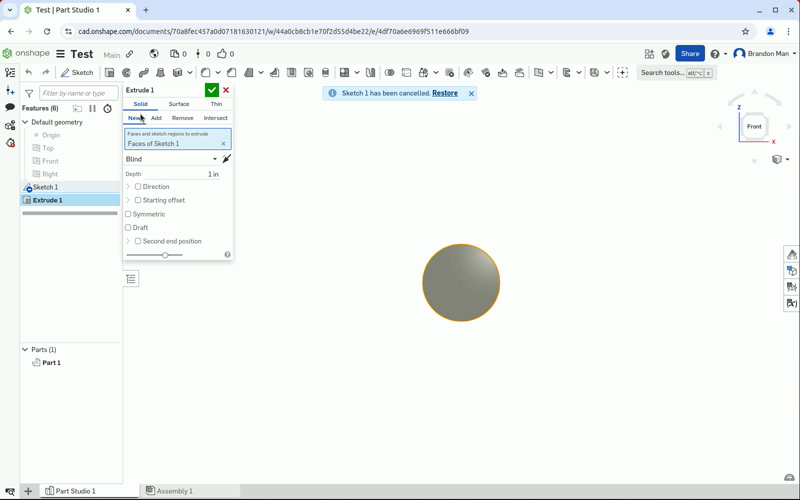
mouse_move(137, 120)
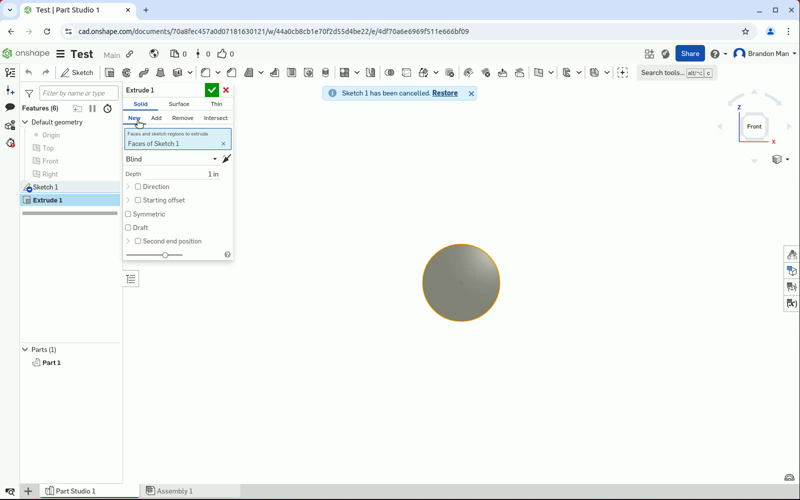
click(137, 120)
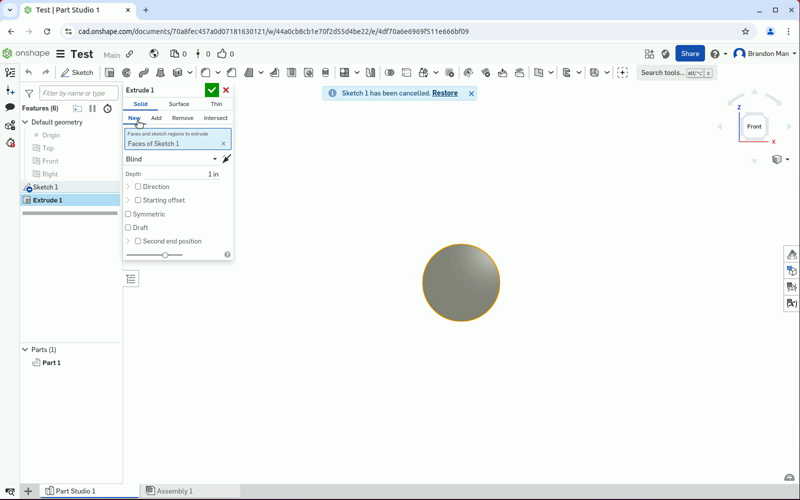
key(tab, 4)
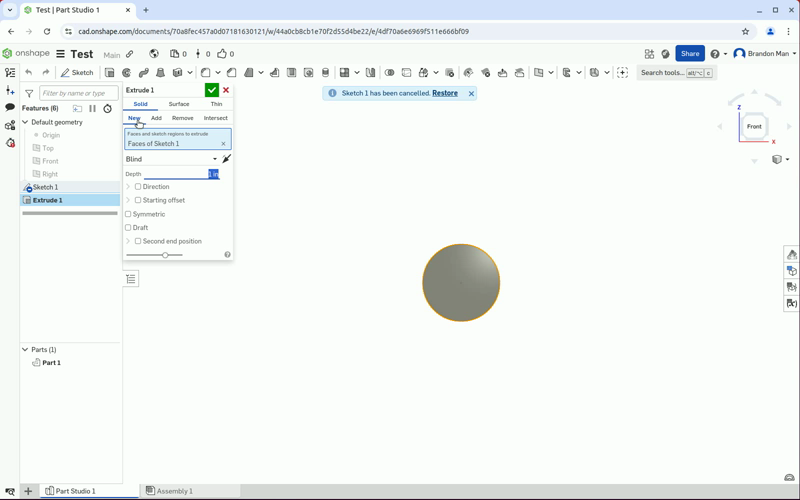
text(23.108)
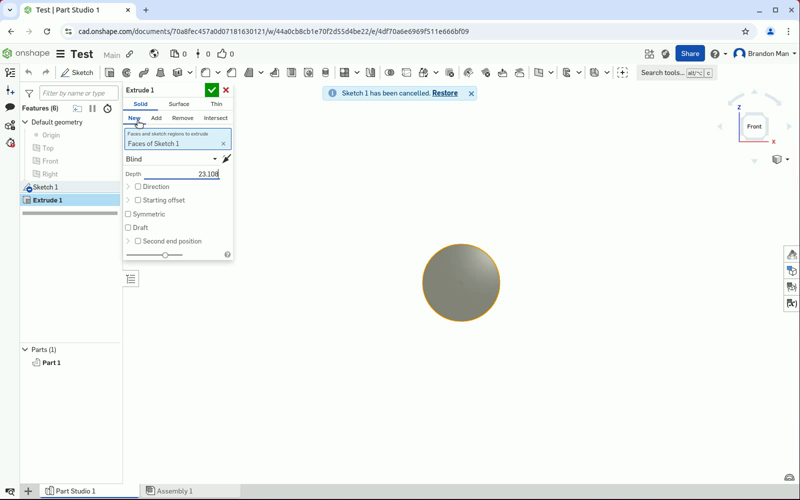
key(enter)
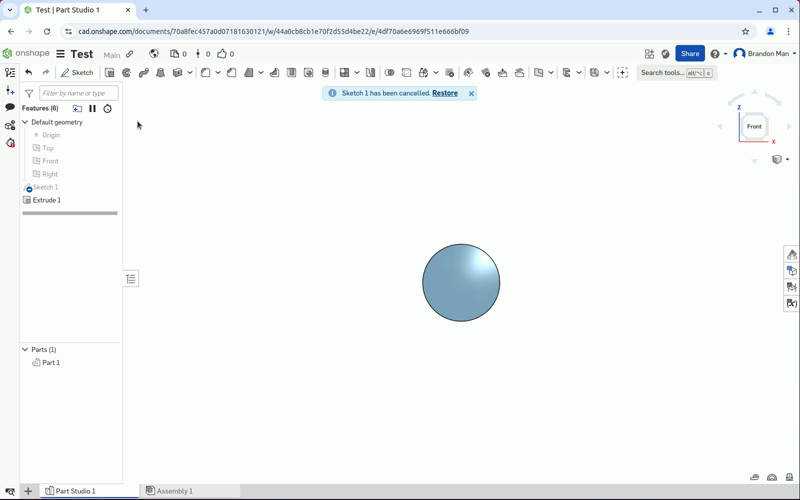
key(shift+h)
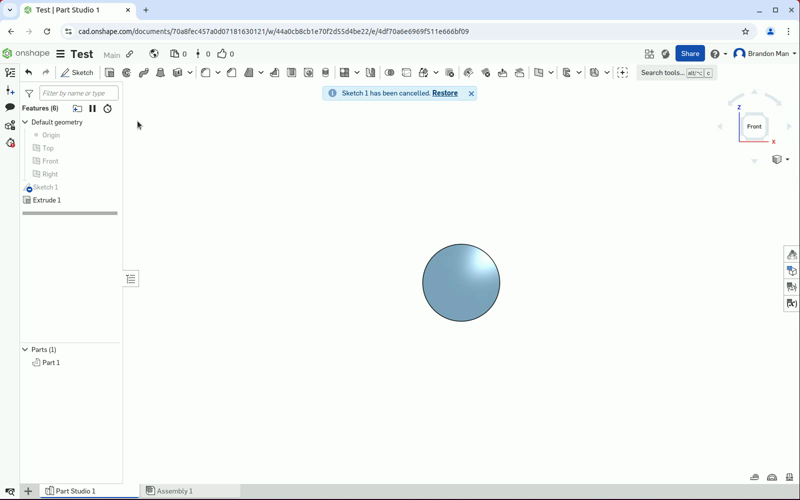
key(shift+h)
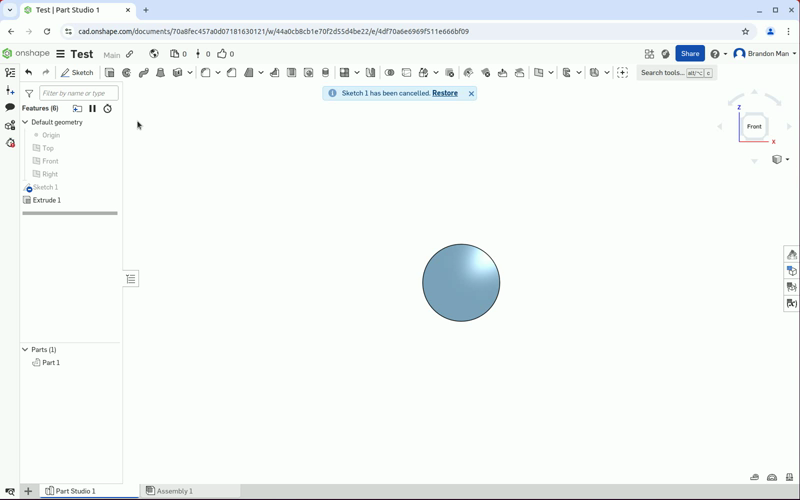
mouse_move(73, 189)
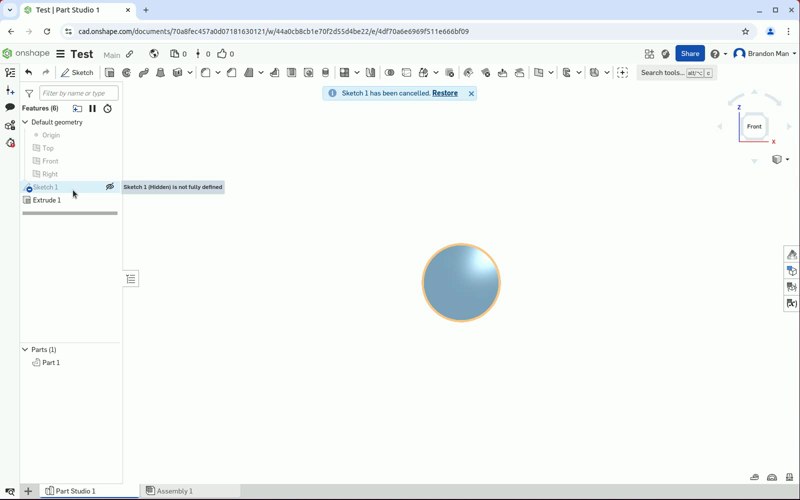
click(73, 189)
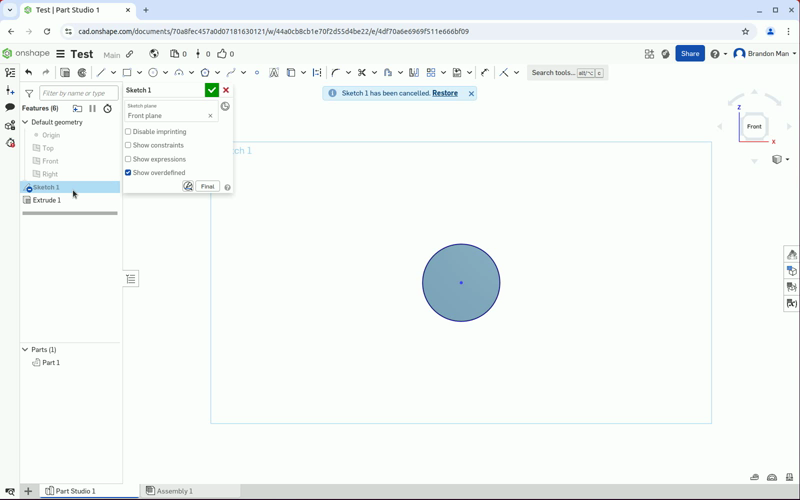
mouse_move(229, 92)
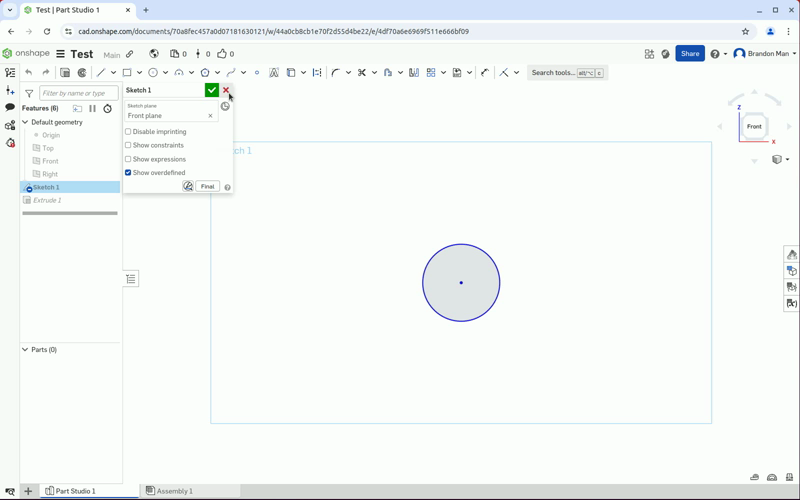
click(229, 92)
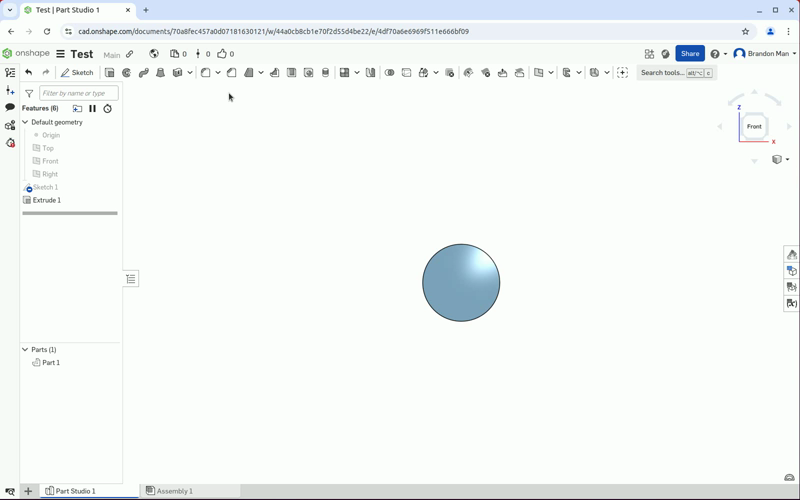
mouse_move(73, 352)
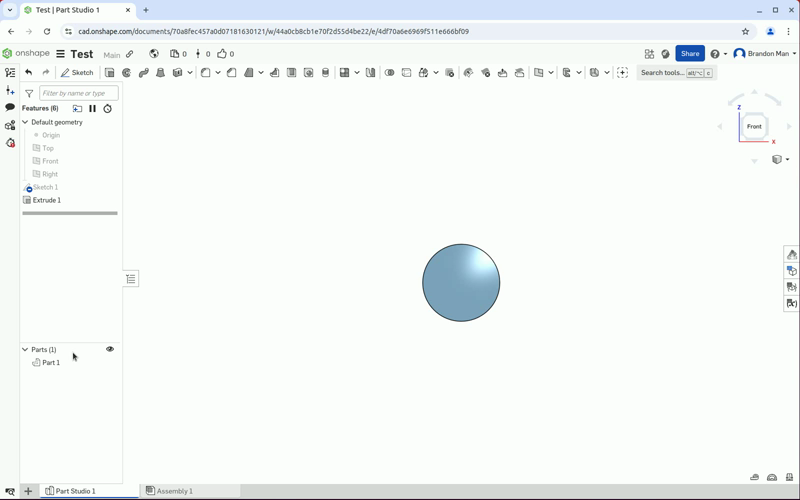
key(y)
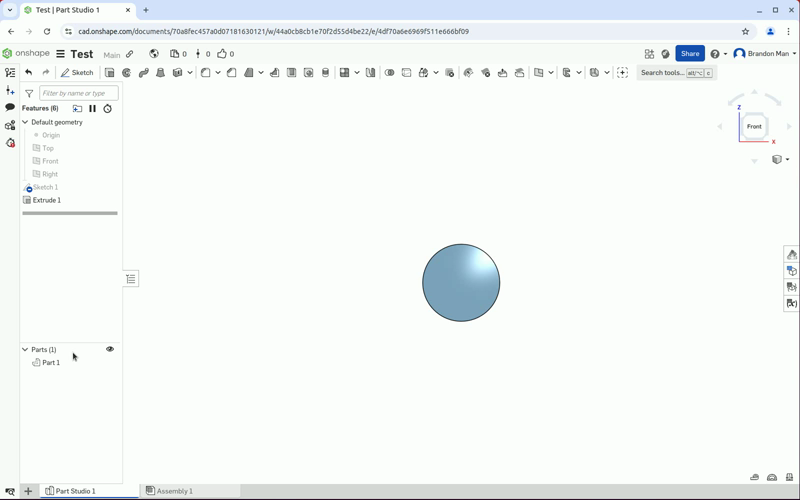
key(shift+p)
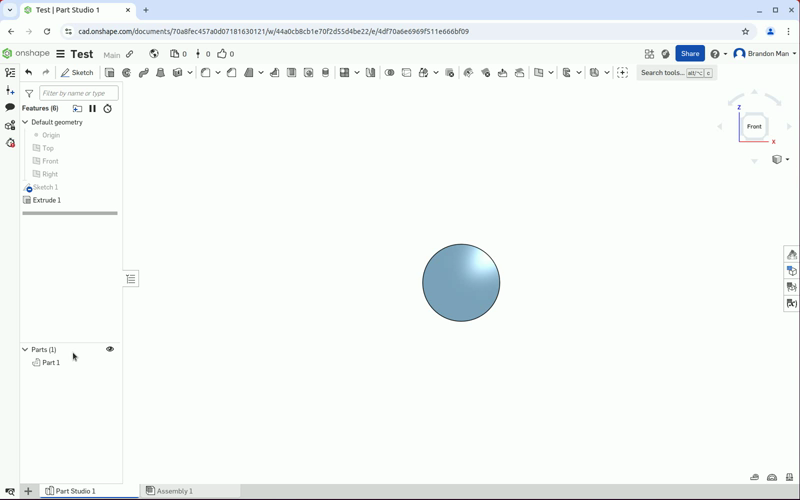
key(space)
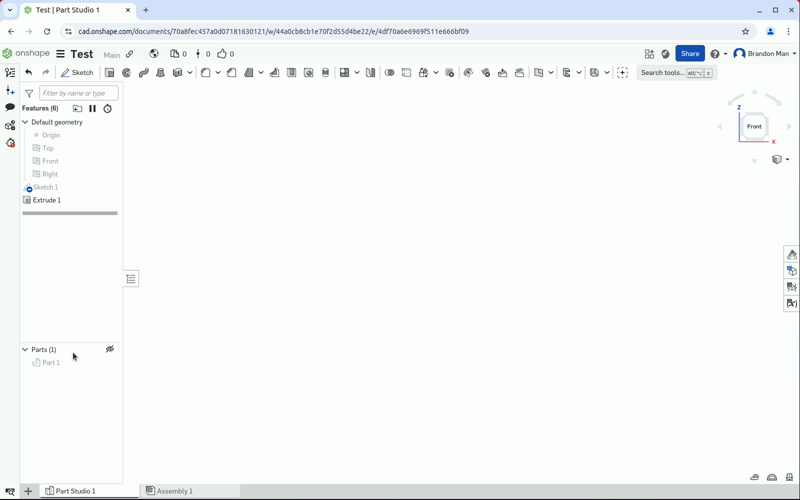
key_down(shift)
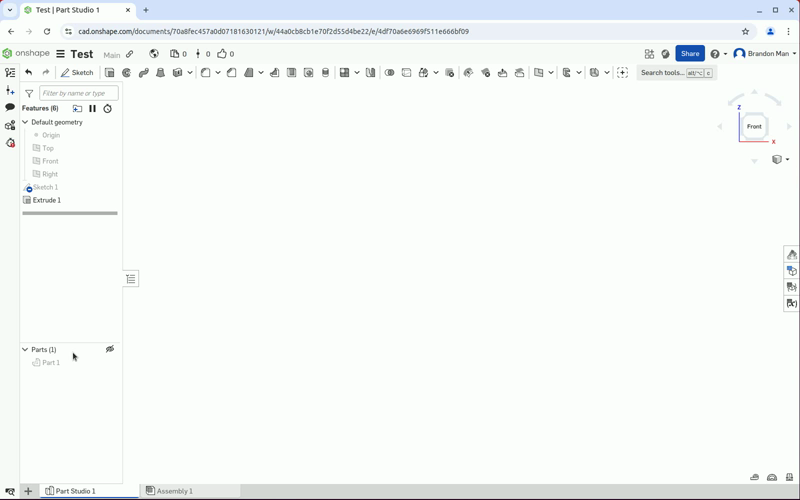
key(down)
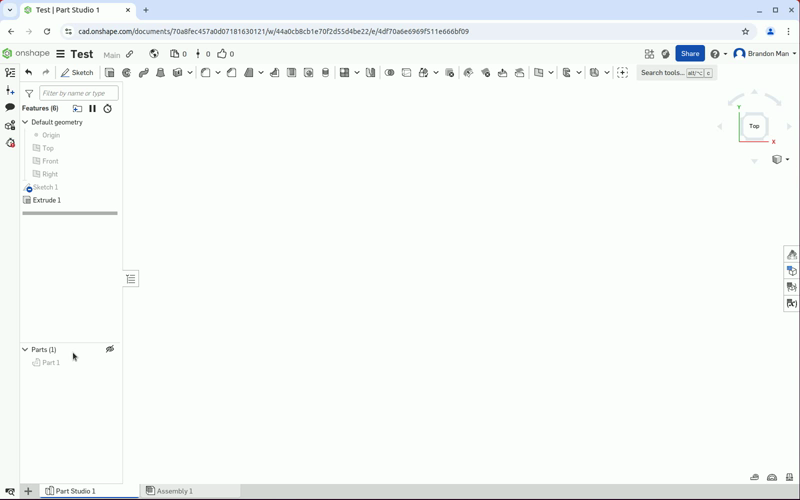
key_up(shift)
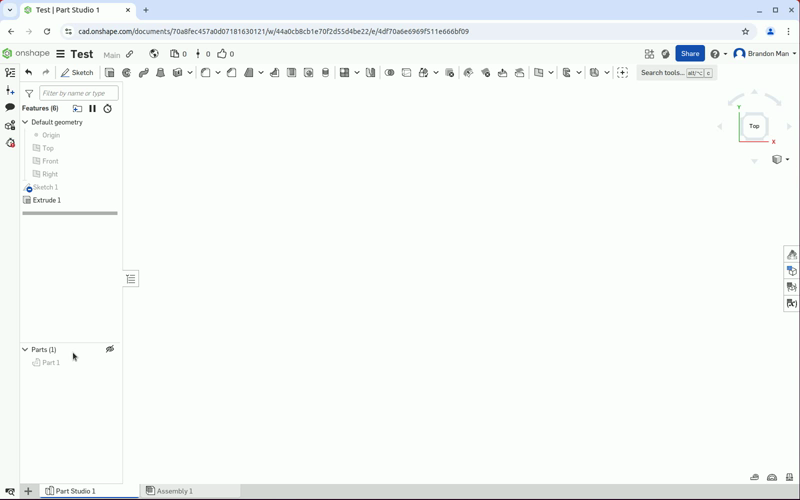
mouse_move(73, 352)
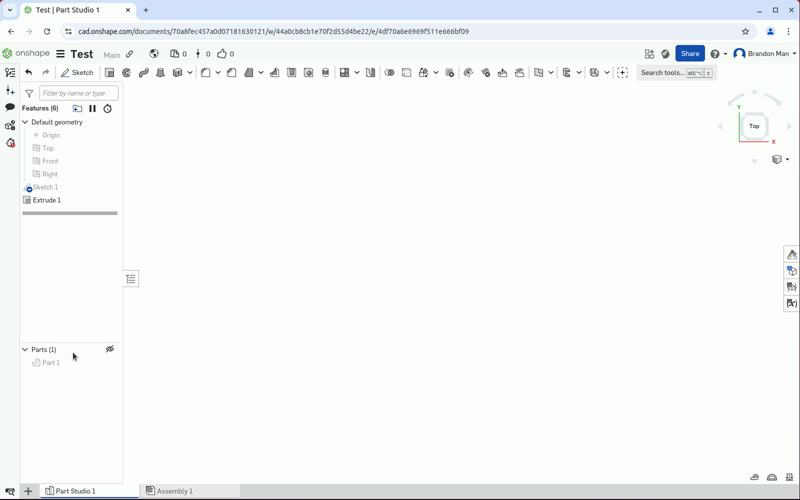
key(shift+y)
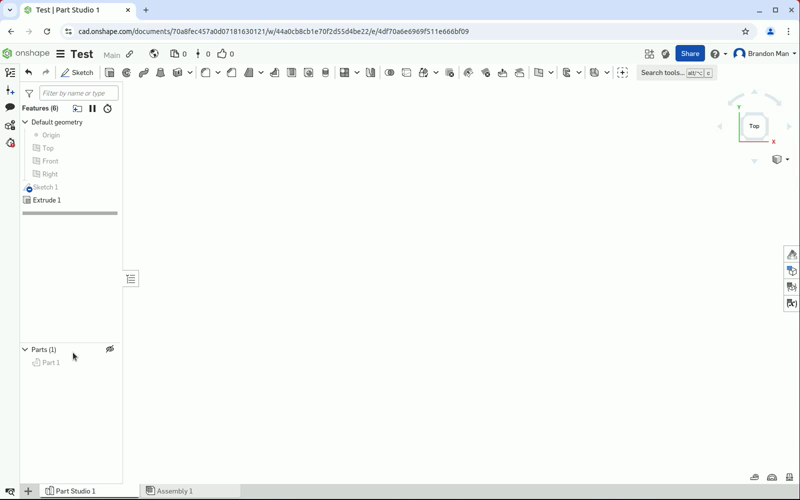
key(shift+s)
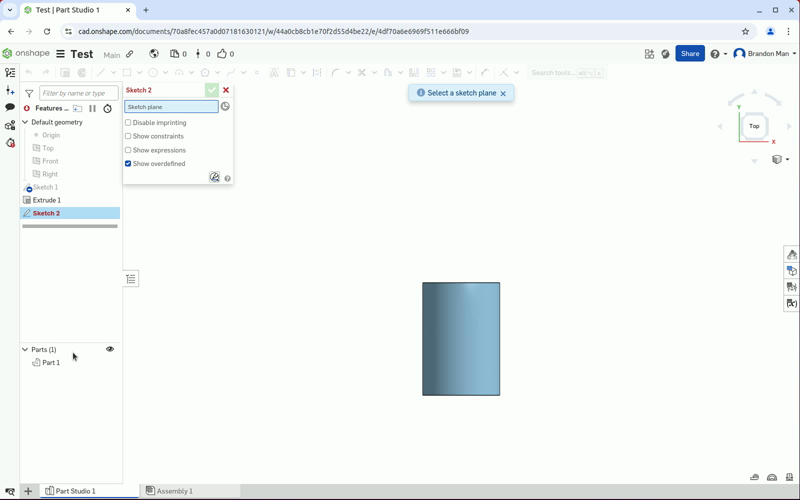
mouse_move(73, 150)
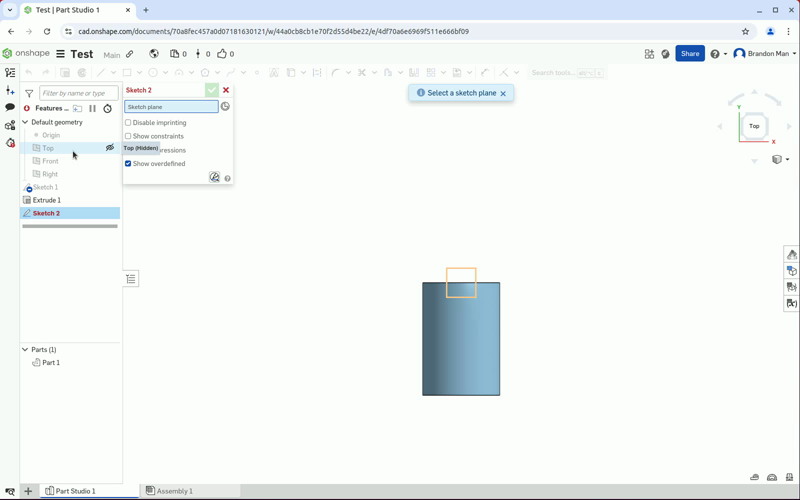
click(73, 150)
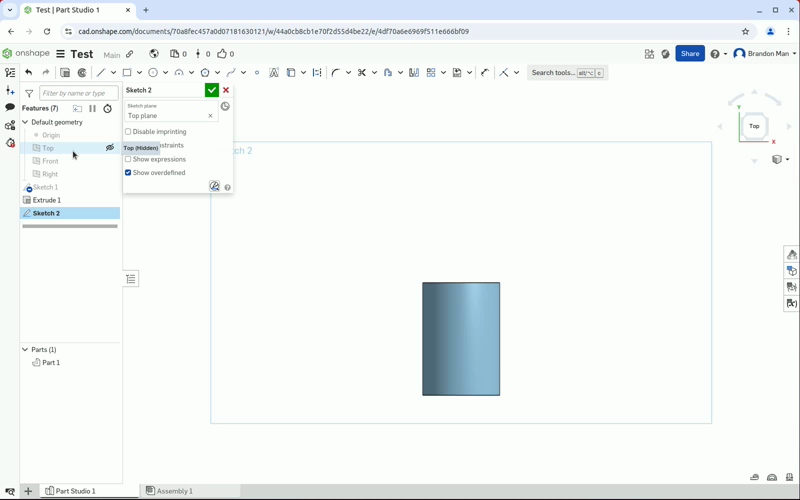
mouse_move(73, 352)
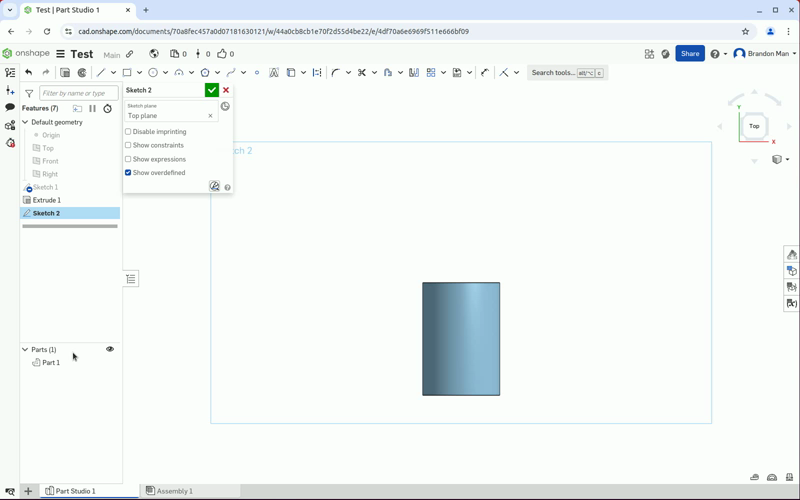
key(y)
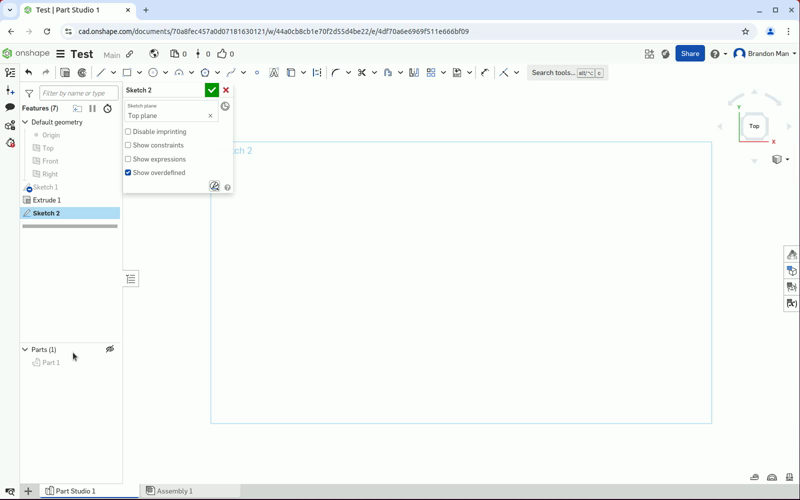
key(c)
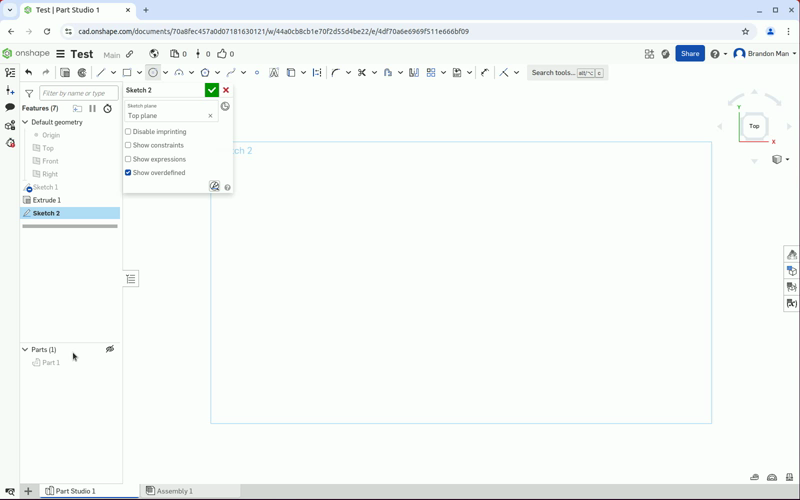
key_down(shift)
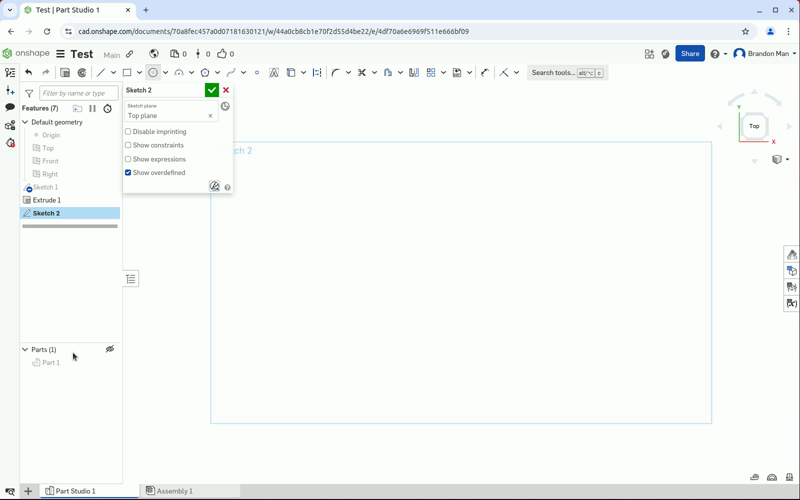
mouse_move(461, 339)
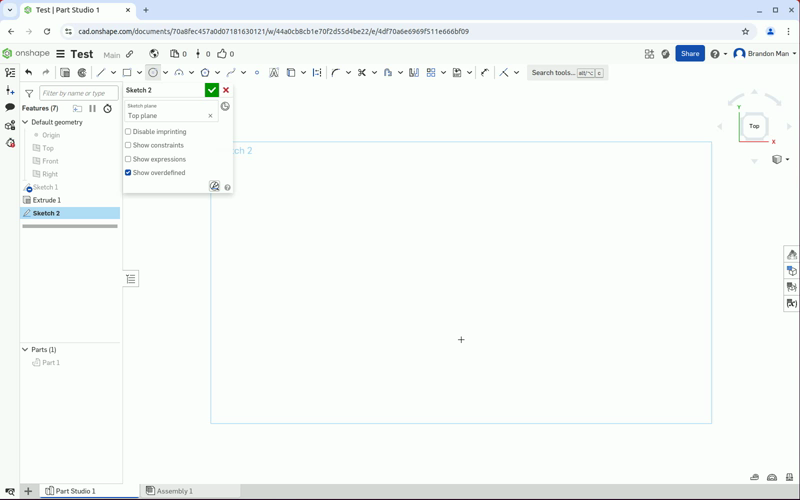
click(461, 339)
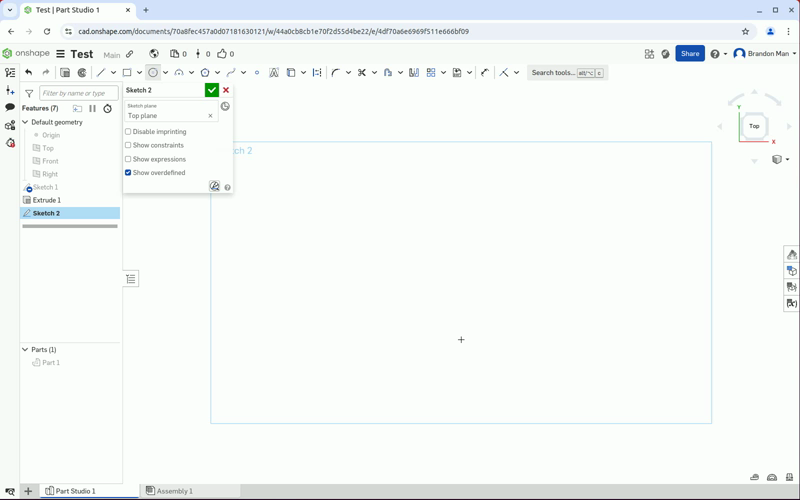
key_up(shift)
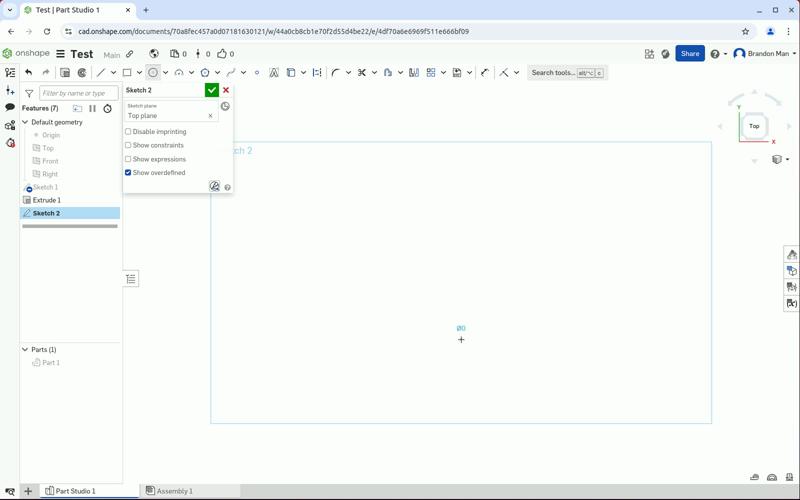
mouse_move(480, 339)
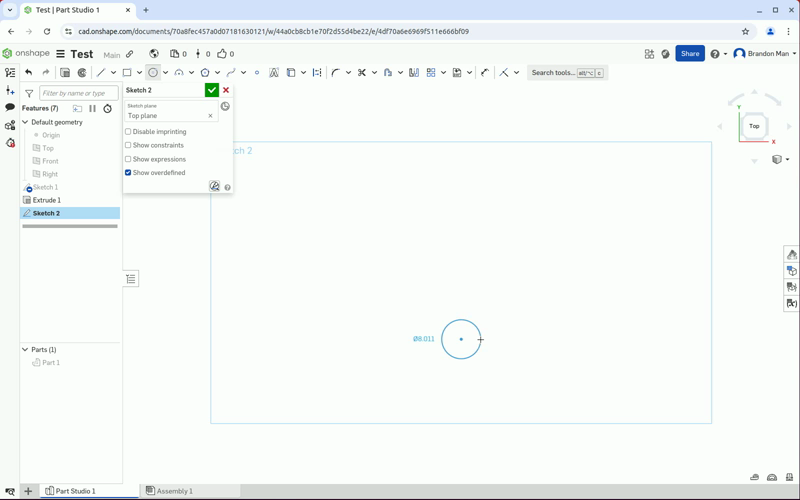
click(480, 339)
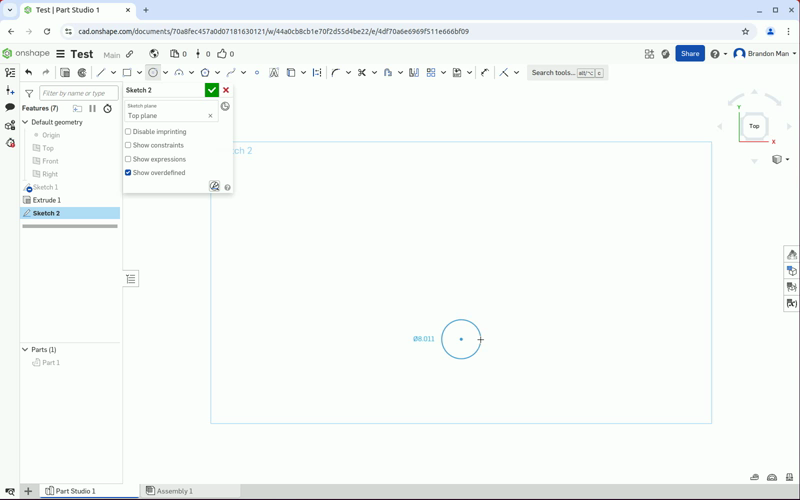
key(esc)
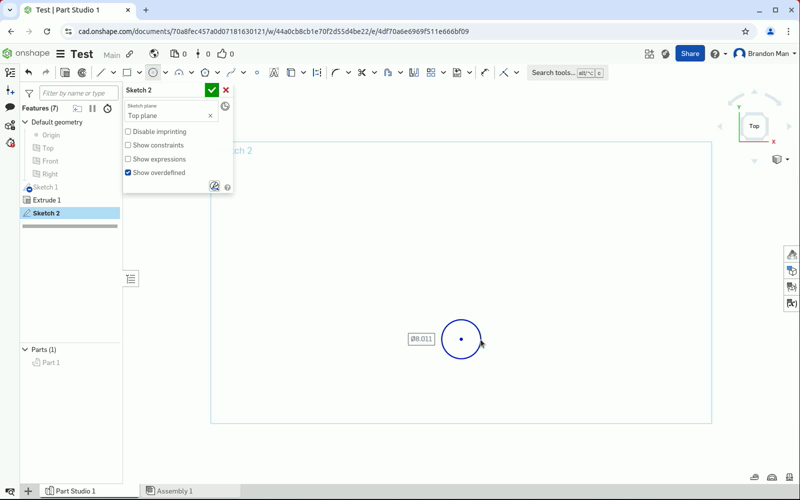
mouse_move(449, 329)
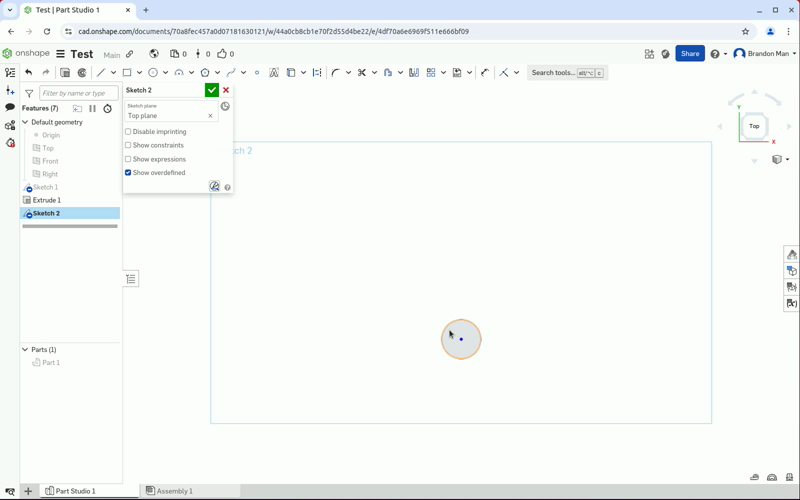
scroll(6)
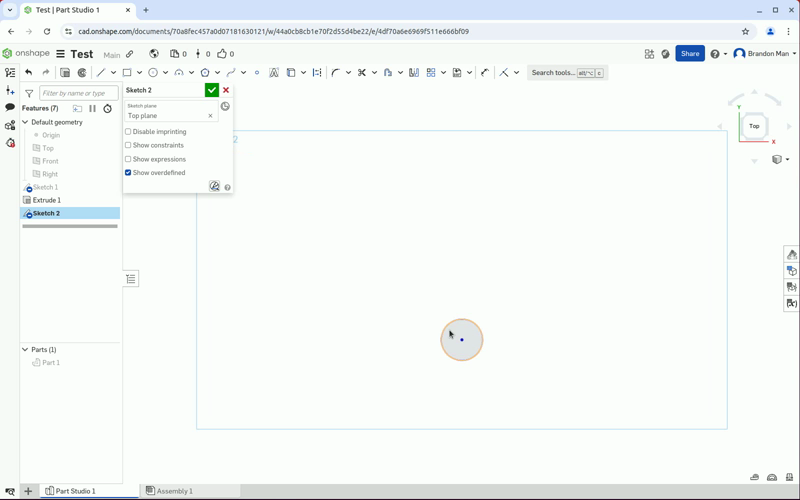
scroll(6)
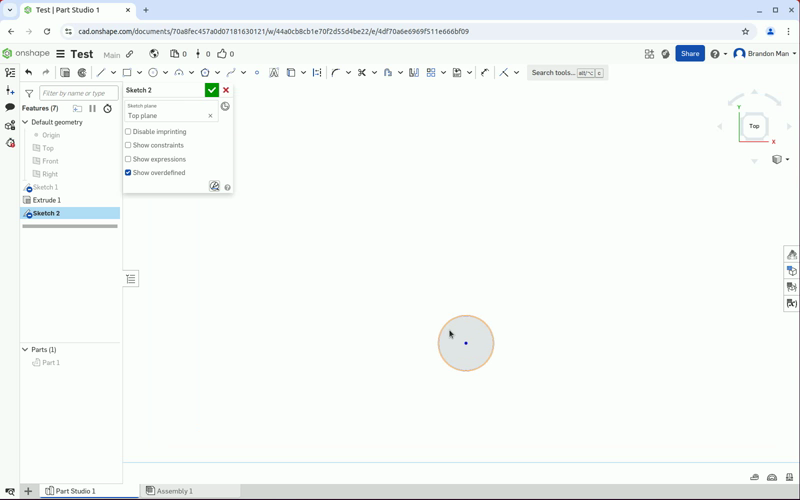
scroll(6)
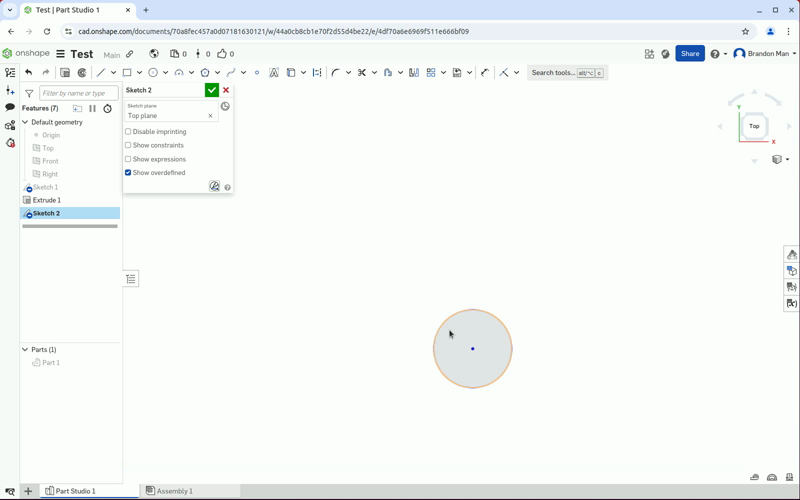
scroll(6)
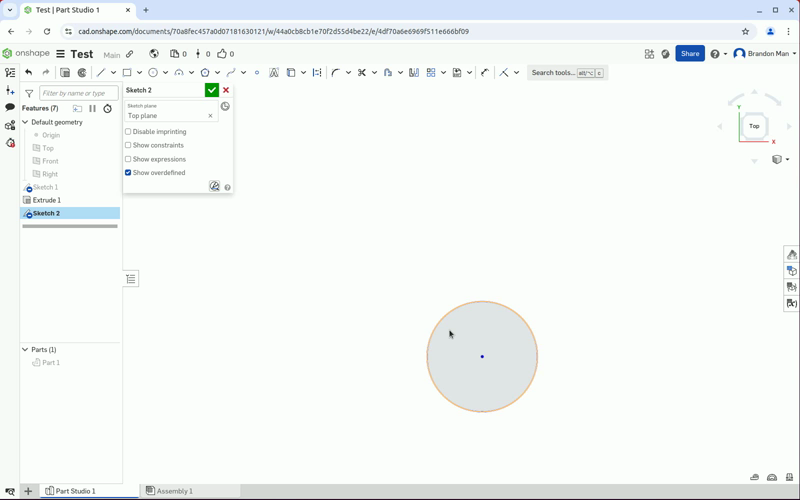
scroll(6)
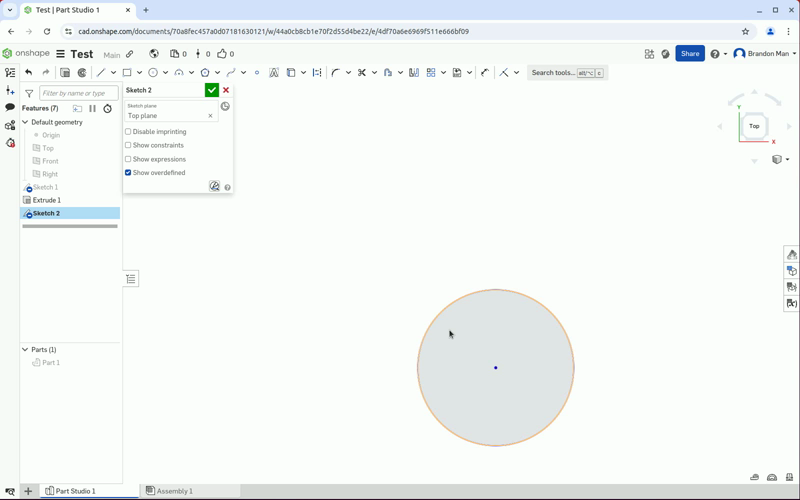
scroll(6)
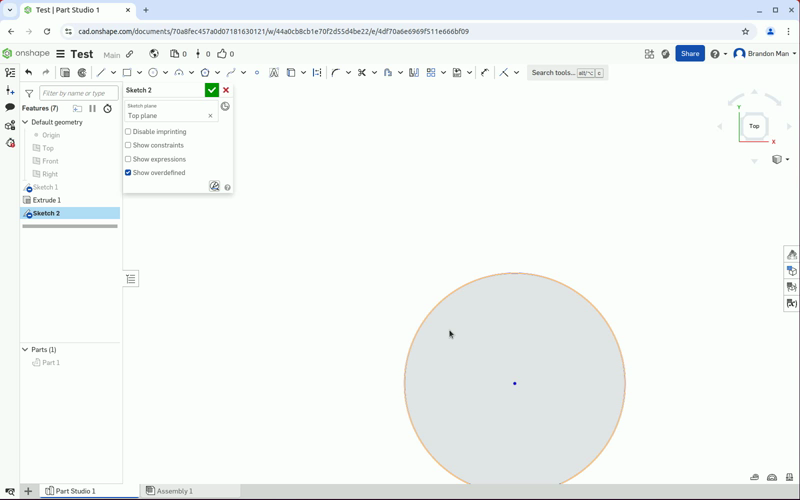
scroll(6)
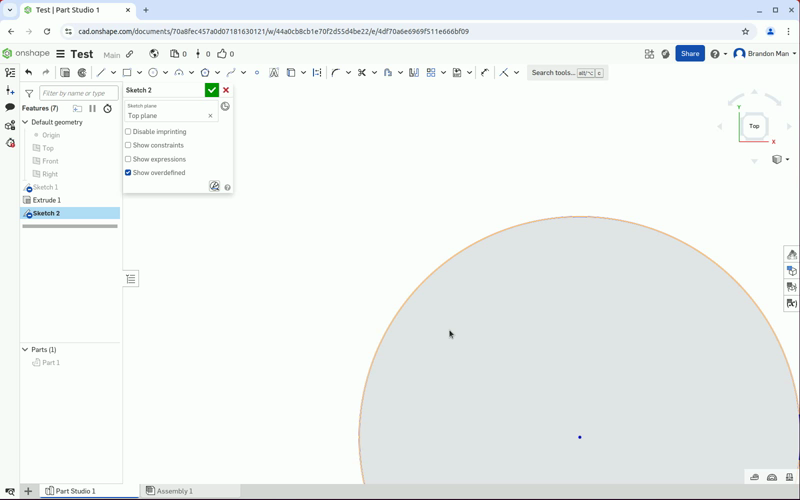
click(449, 329)
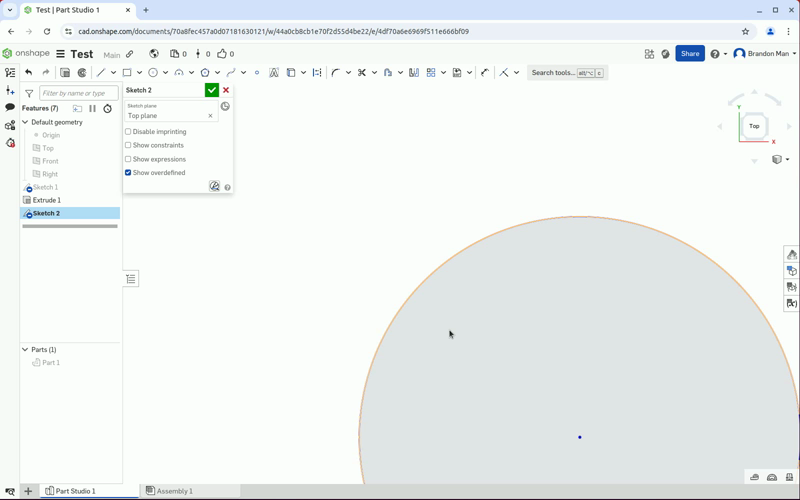
scroll(-6)
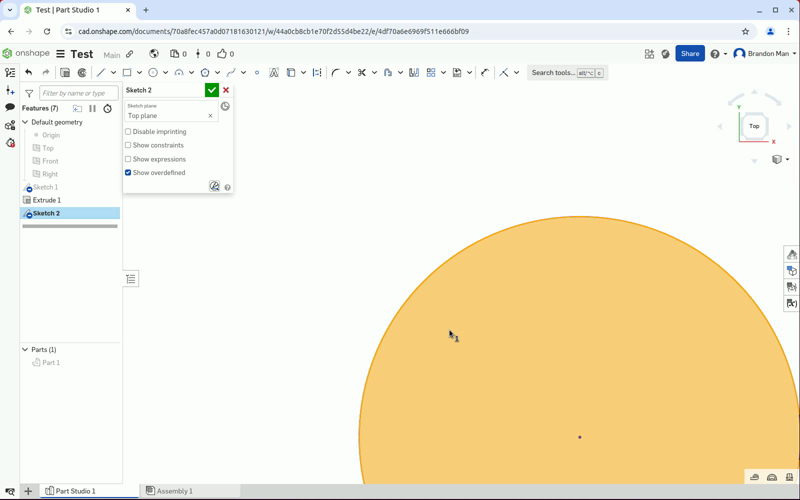
scroll(-6)
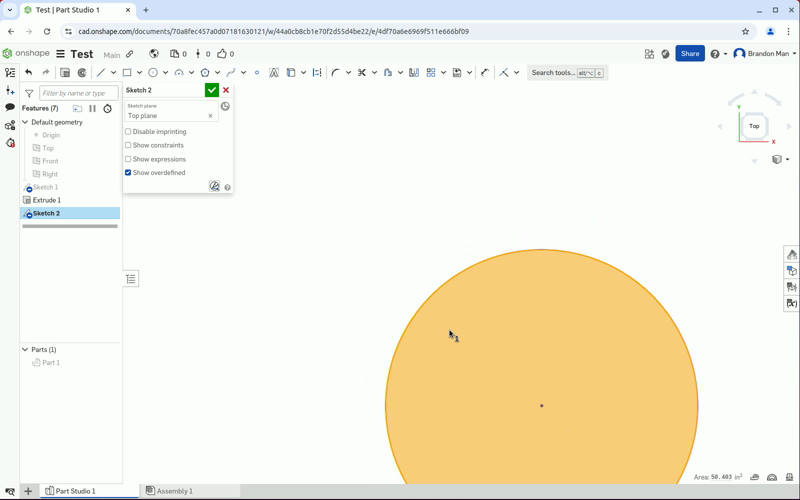
scroll(-6)
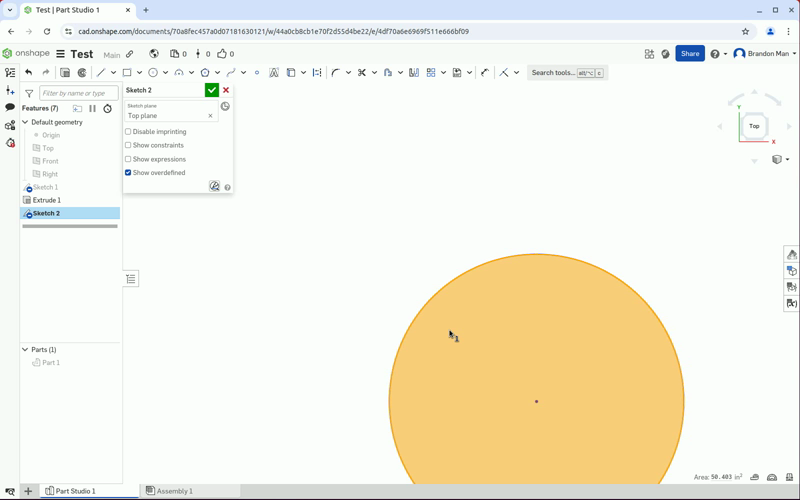
scroll(-6)
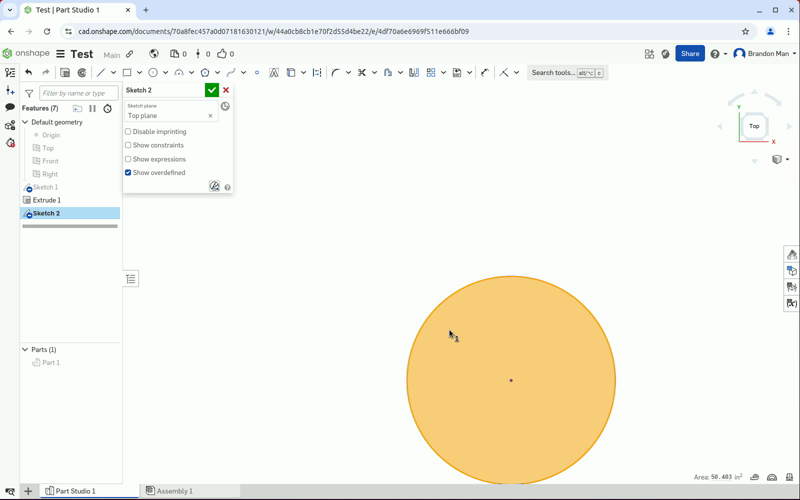
scroll(-6)
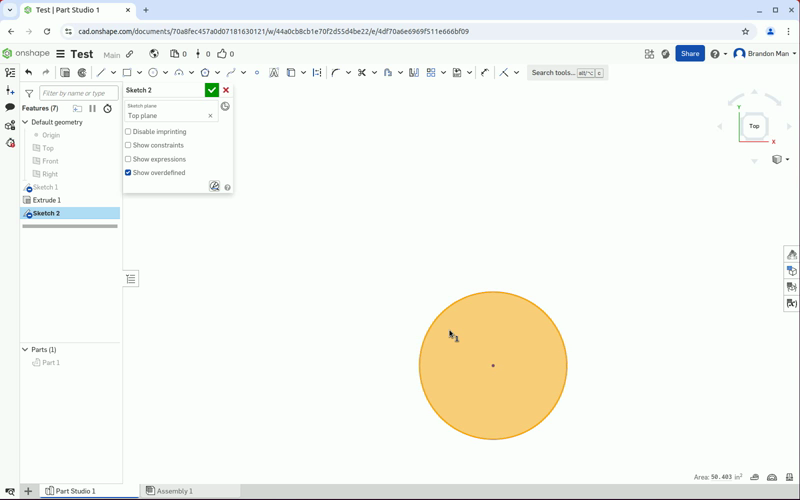
scroll(-6)
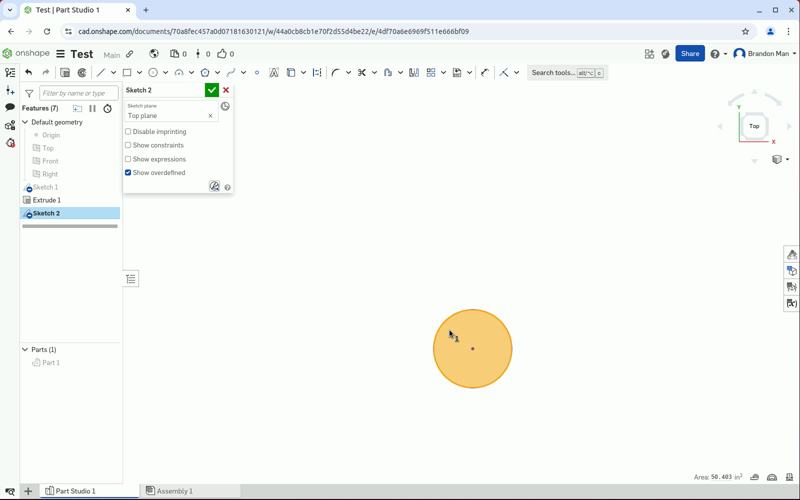
scroll(-6)
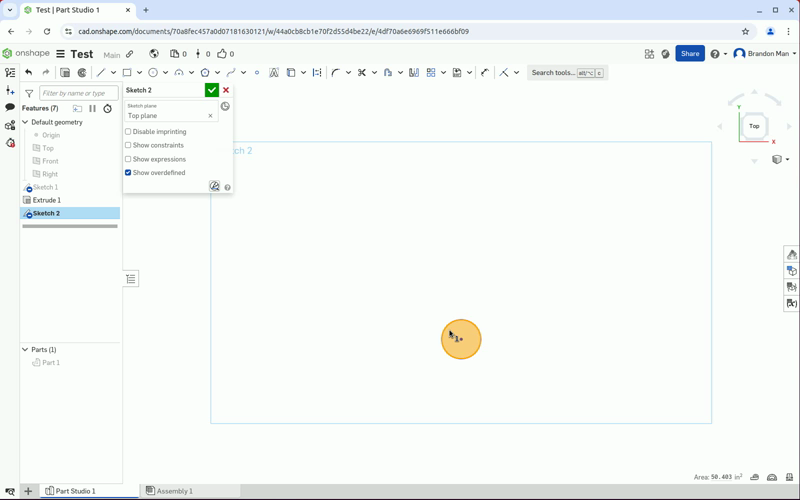
mouse_move(73, 352)
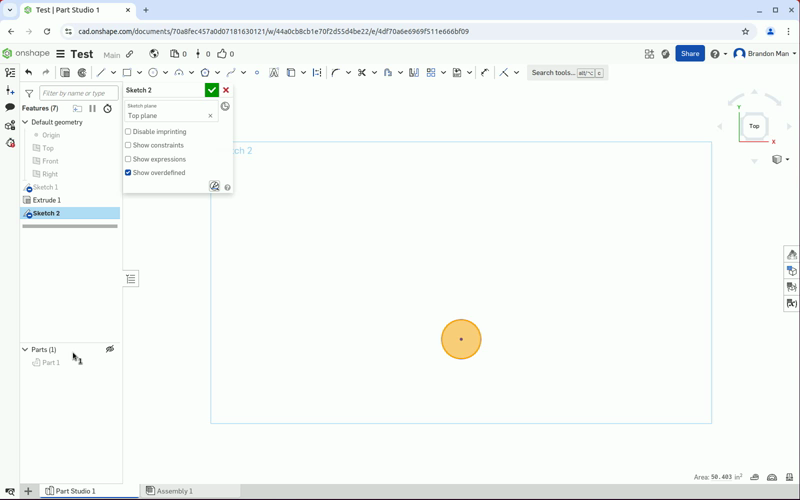
key(shift+y)
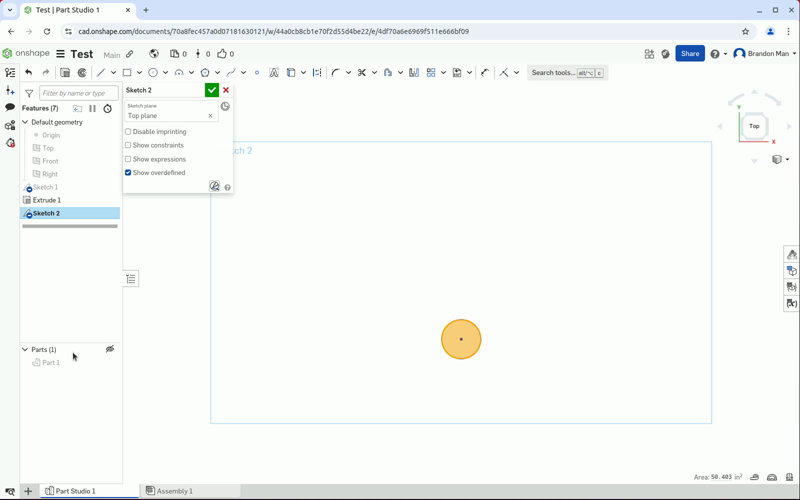
key(shift+e)
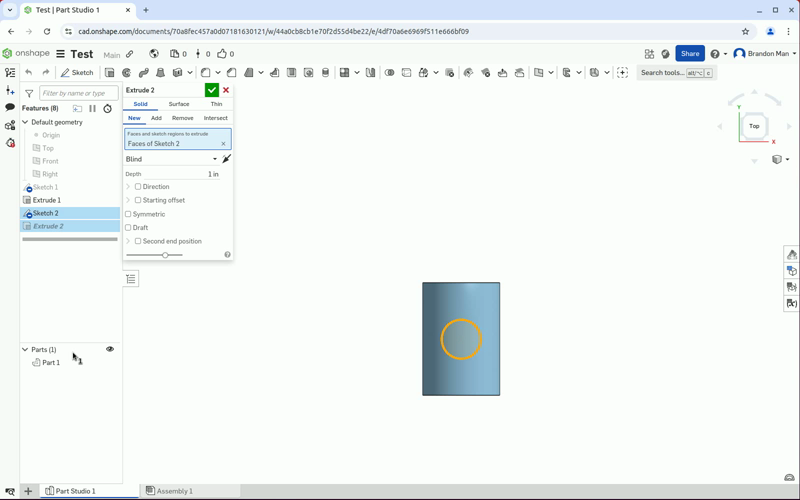
mouse_move(143, 106)
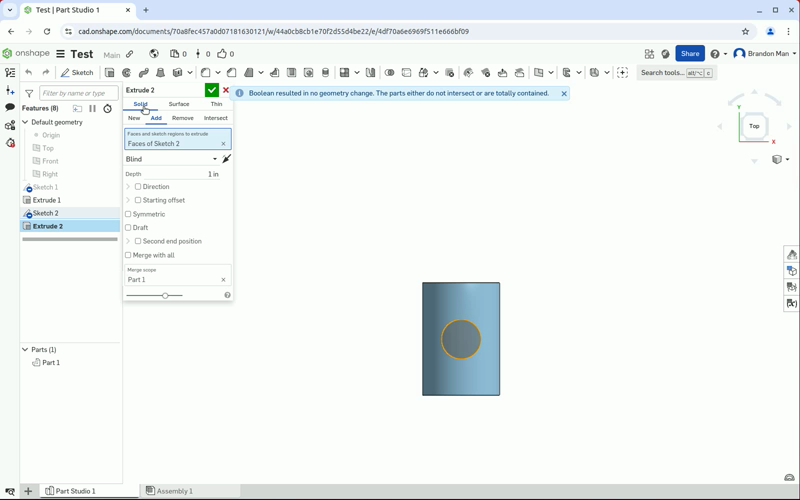
click(143, 106)
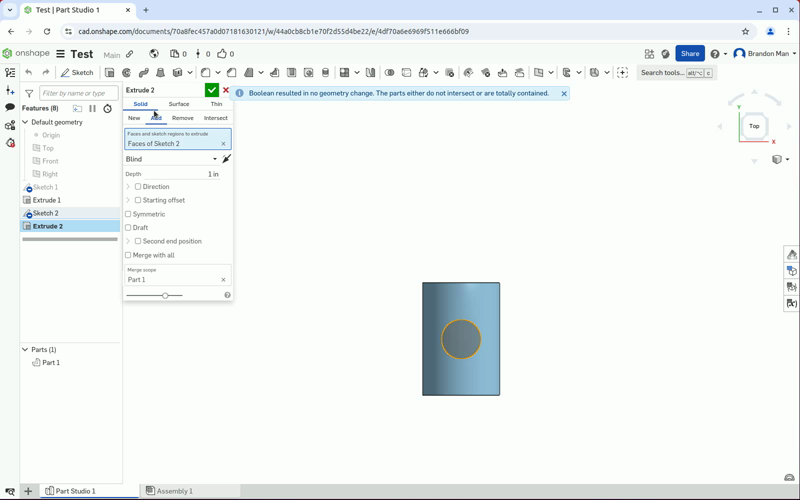
mouse_move(186, 120)
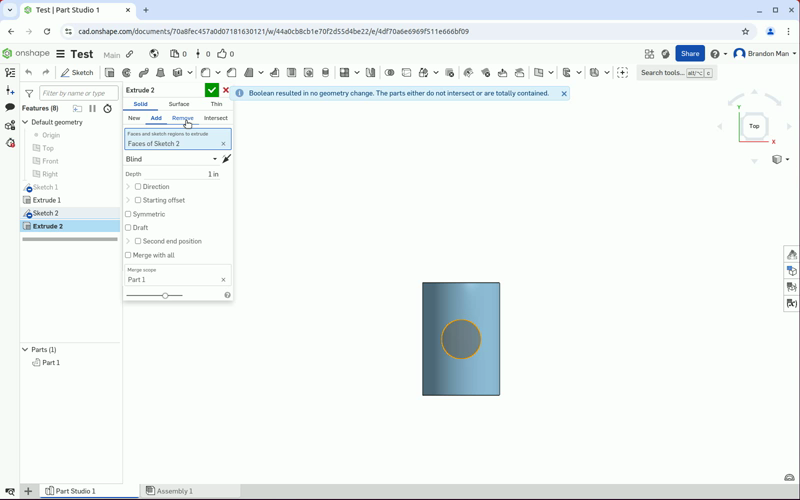
click(186, 120)
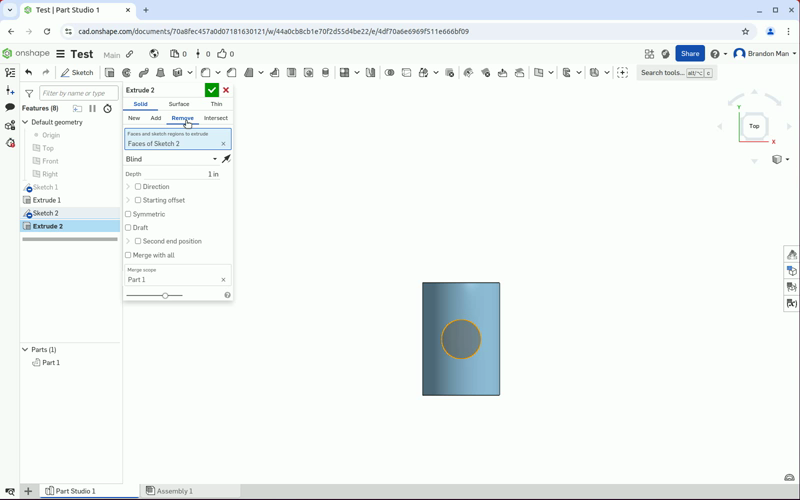
key(tab, 4)
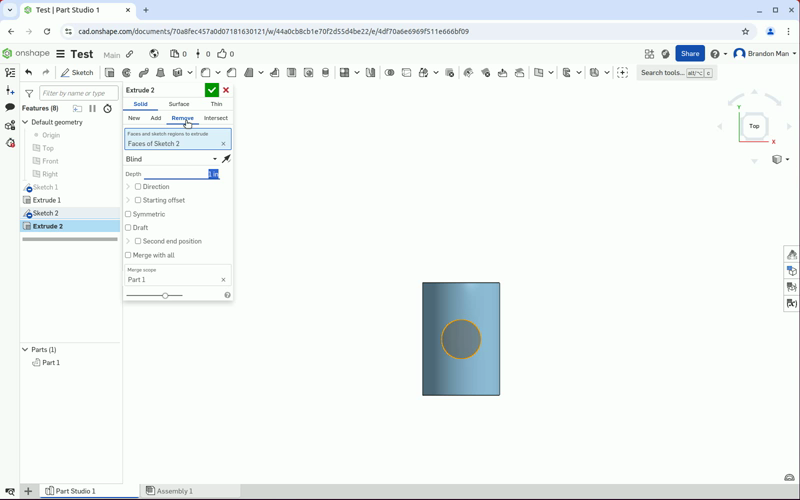
text(-7.703)
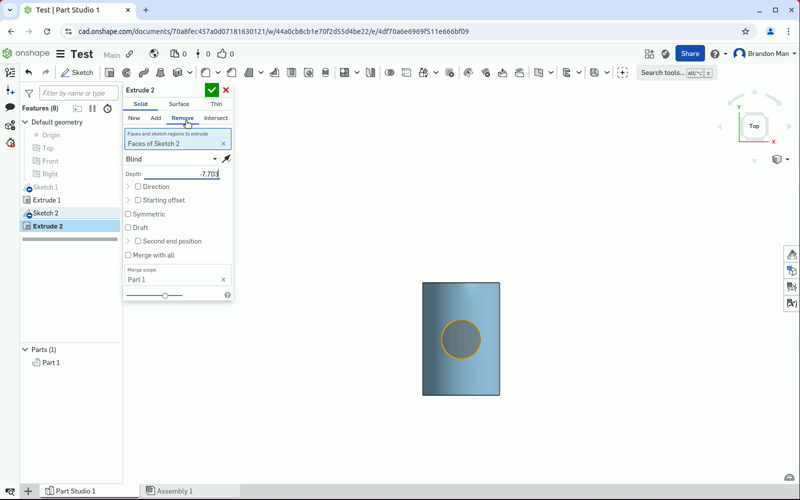
key(tab, 6)
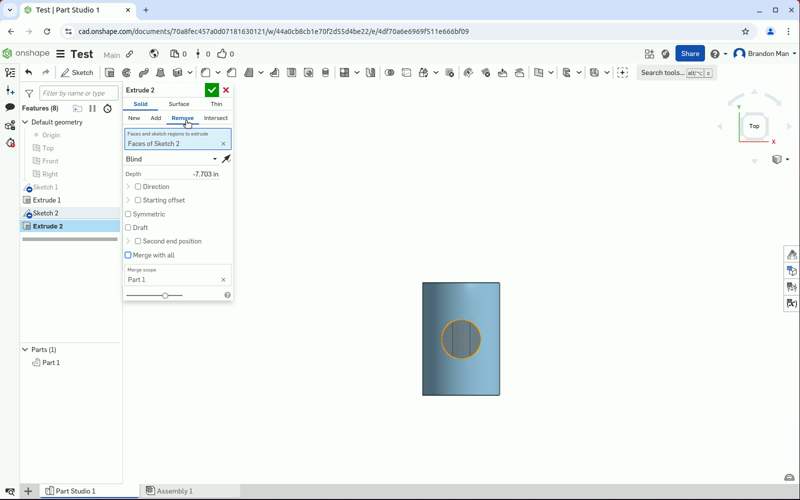
key(space)
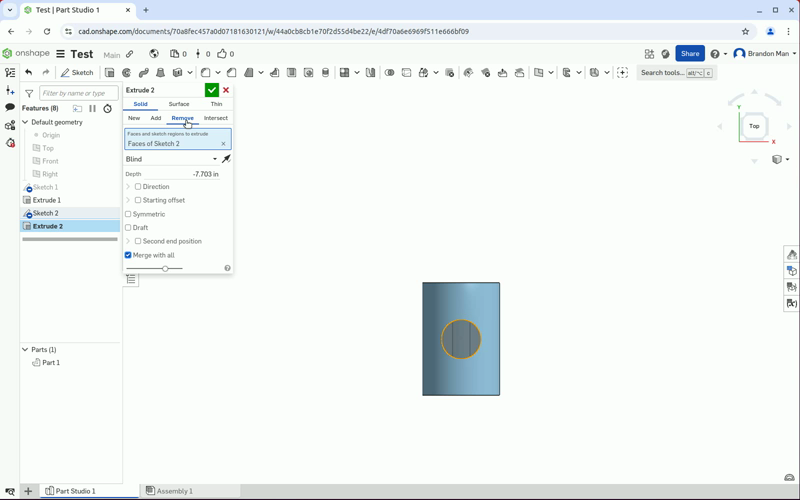
key(enter)
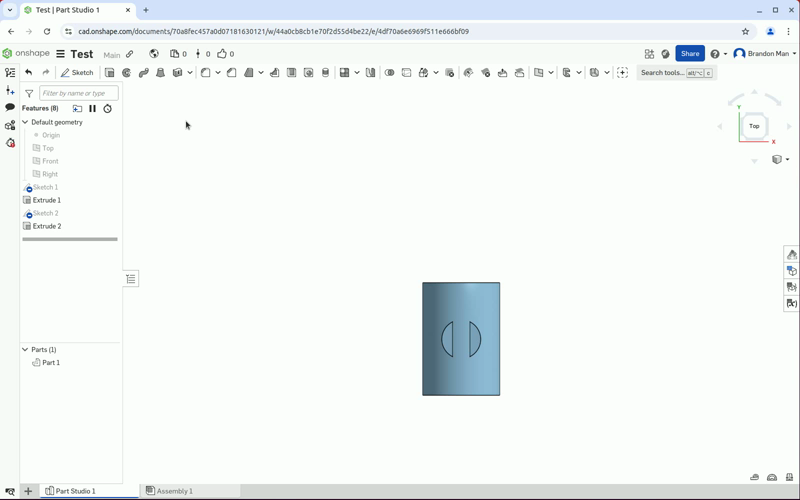
key(shift+h)
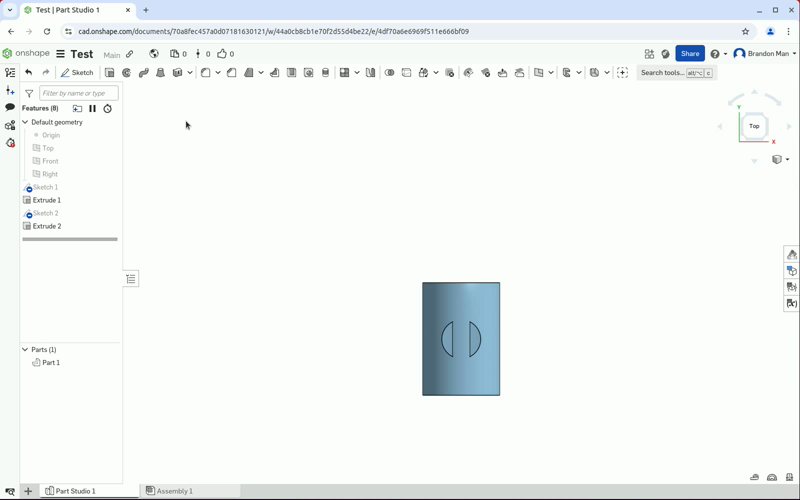
key(shift+h)
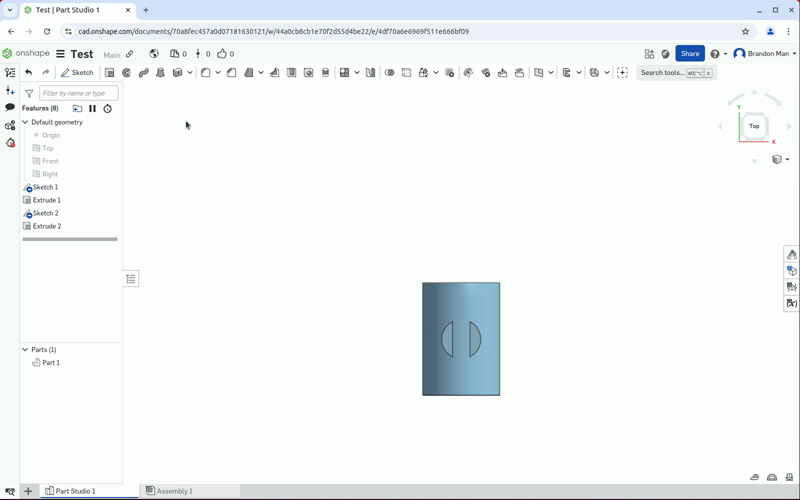
key(shift+7)
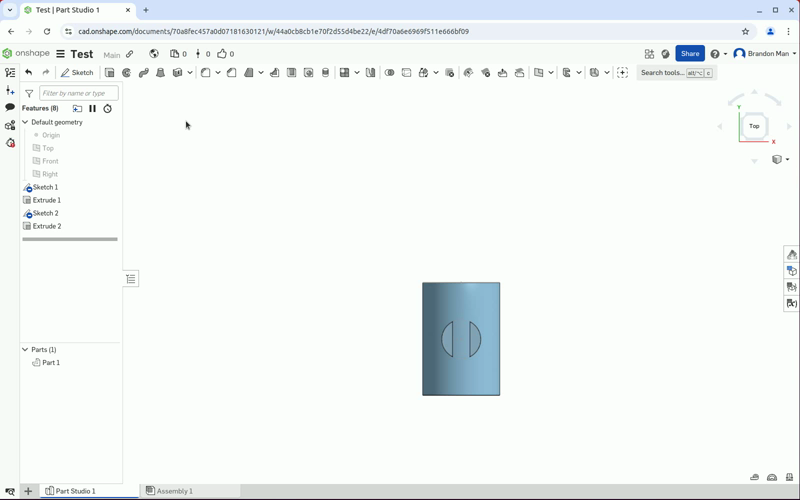
key(up, 3)
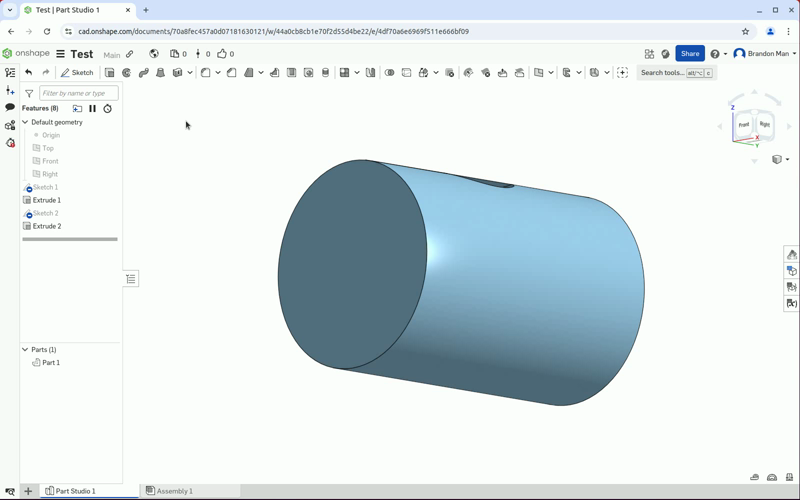
key(left, 3)
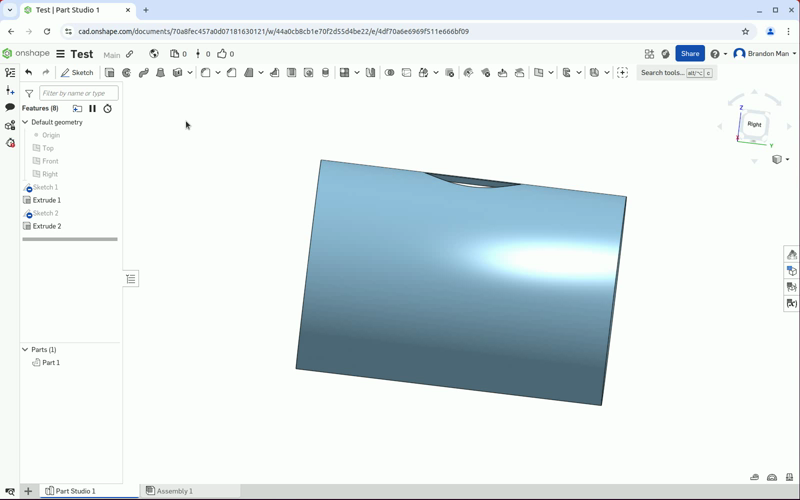
key(right, 3)
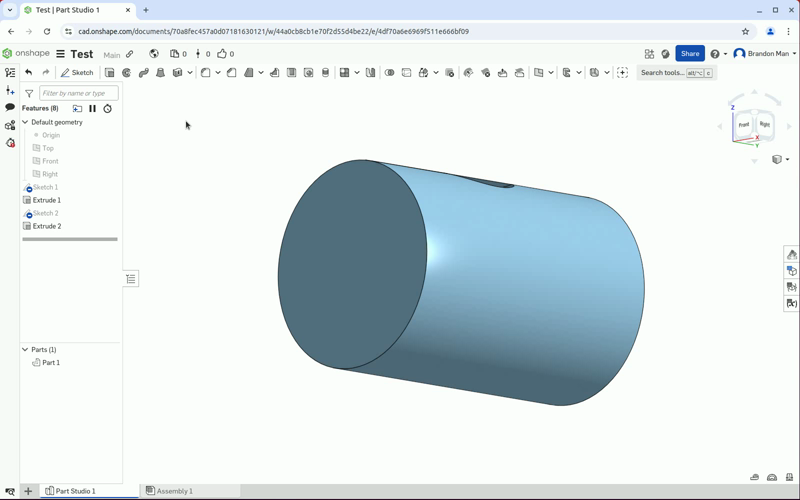
key(down, 3)
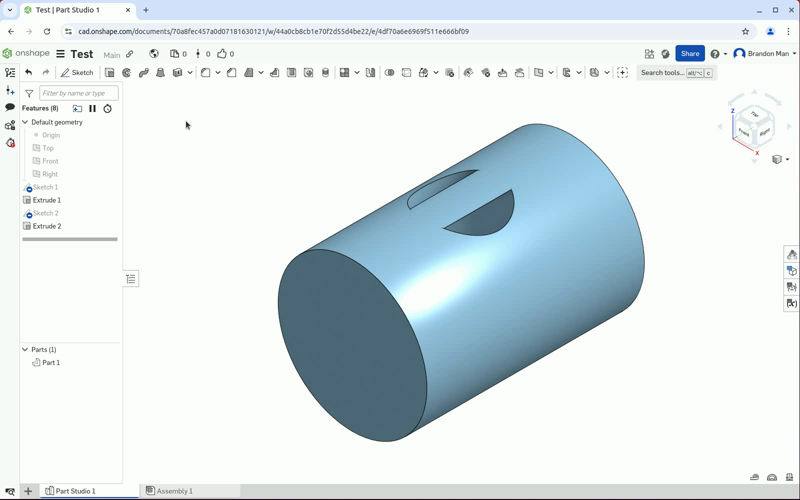
mouse_move(73, 189)
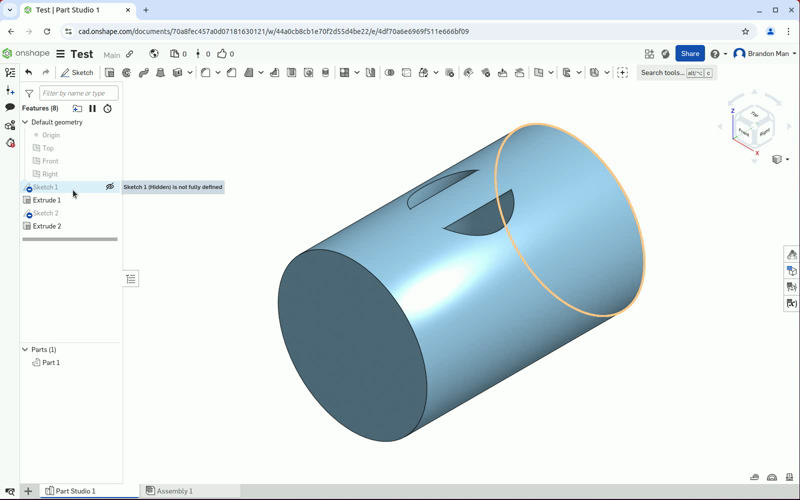
click(73, 189)